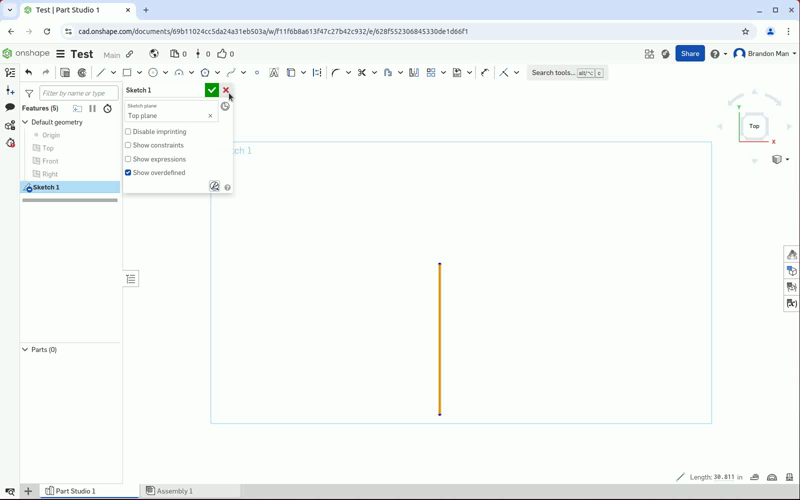
key(shift+h)
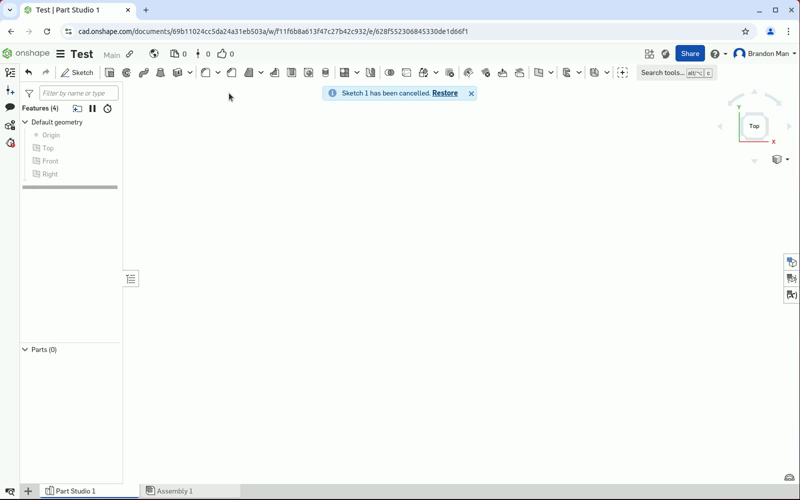
mouse_move(73, 352)
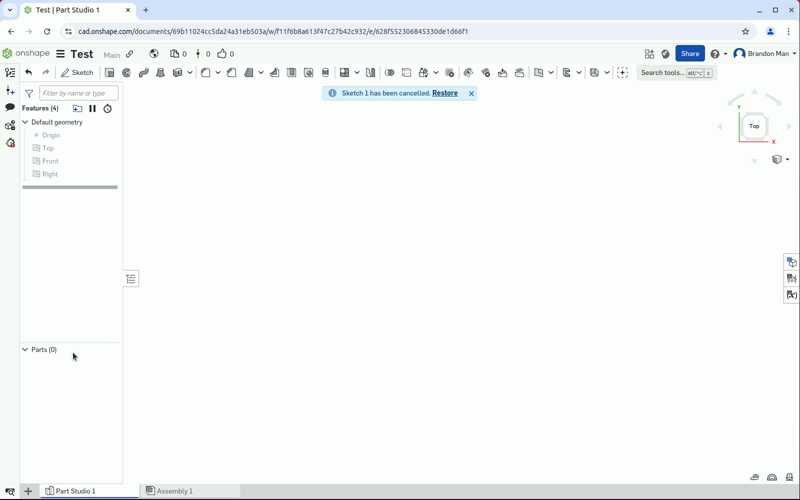
key(y)
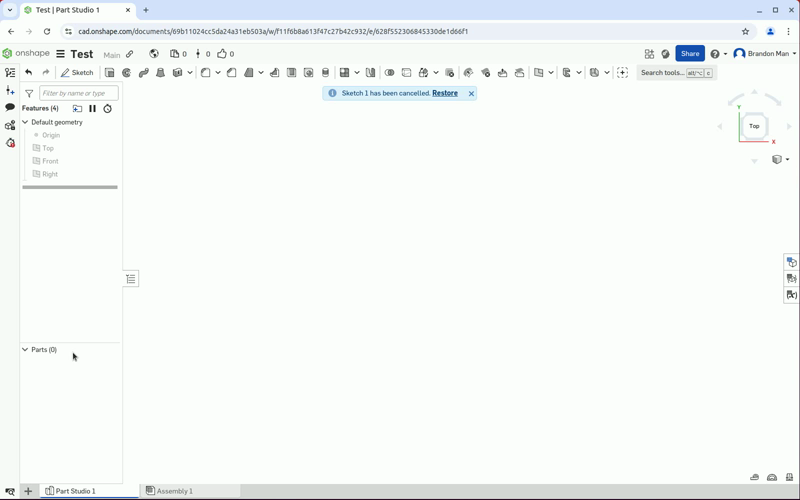
key(shift+p)
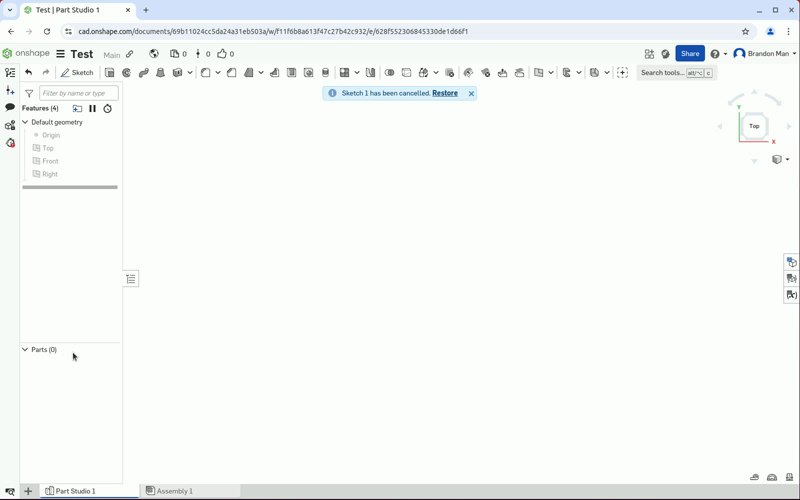
key(space)
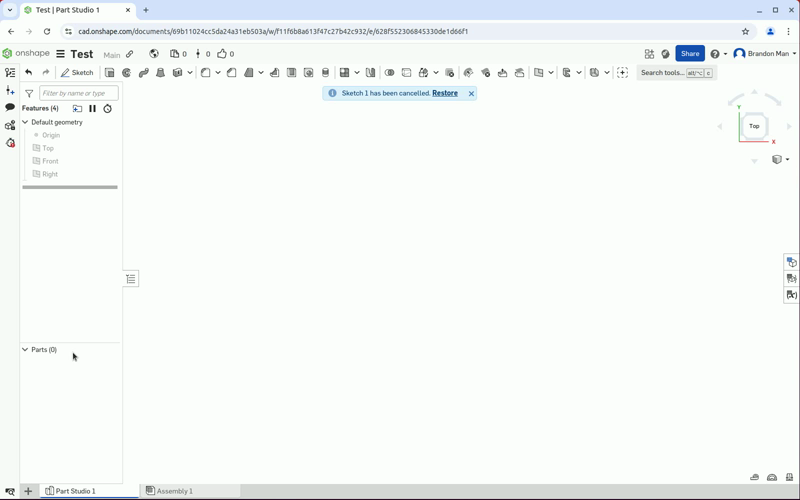
key_down(shift)
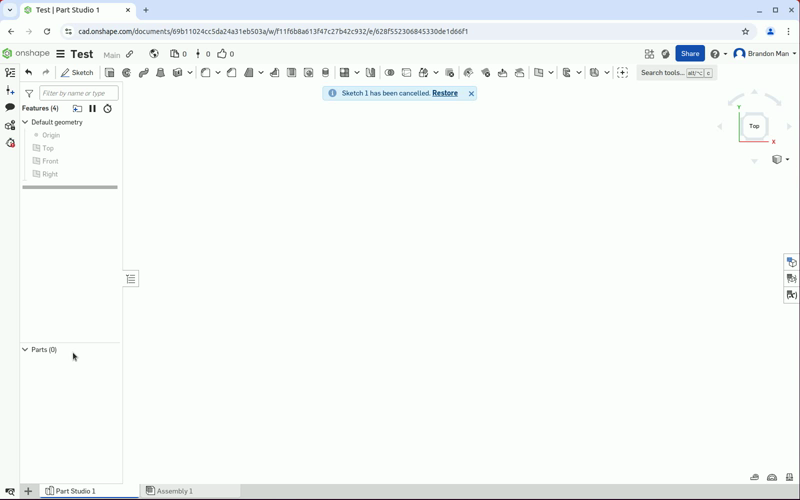
key(up)
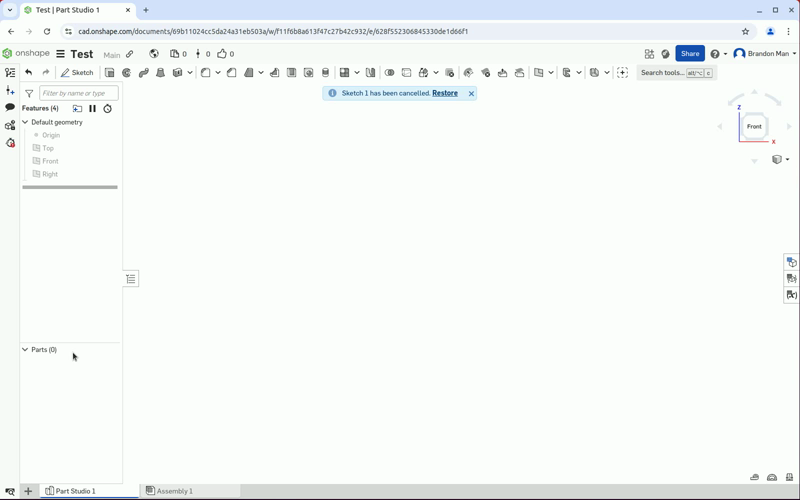
key_up(shift)
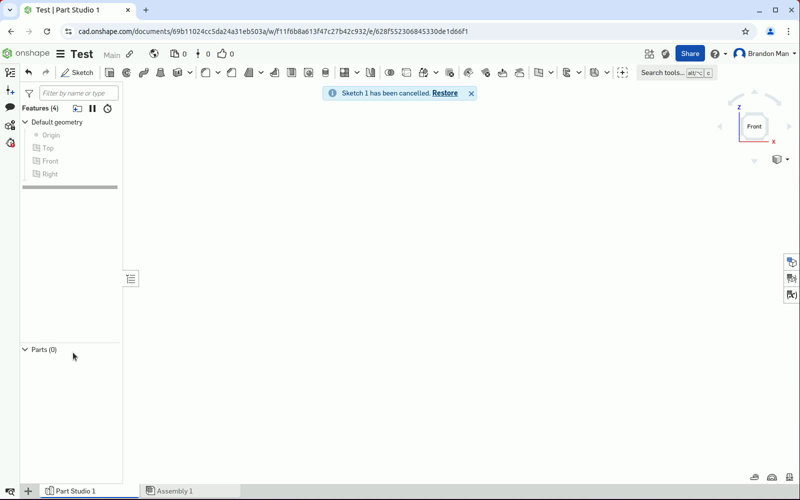
mouse_move(73, 352)
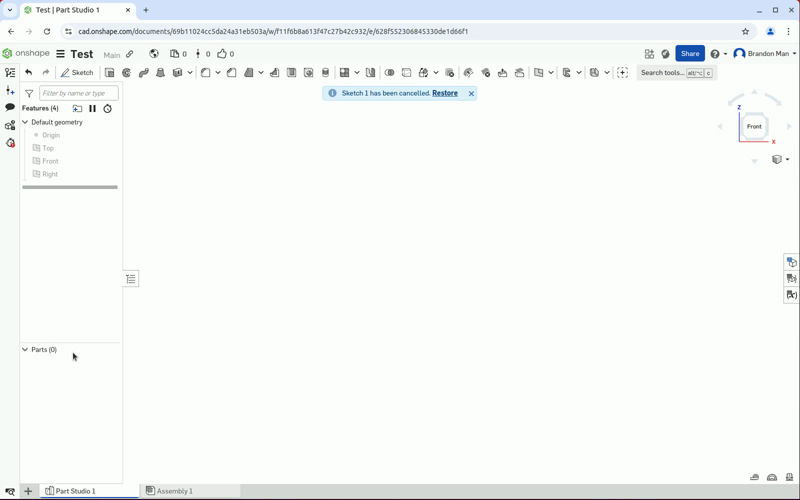
key(shift+y)
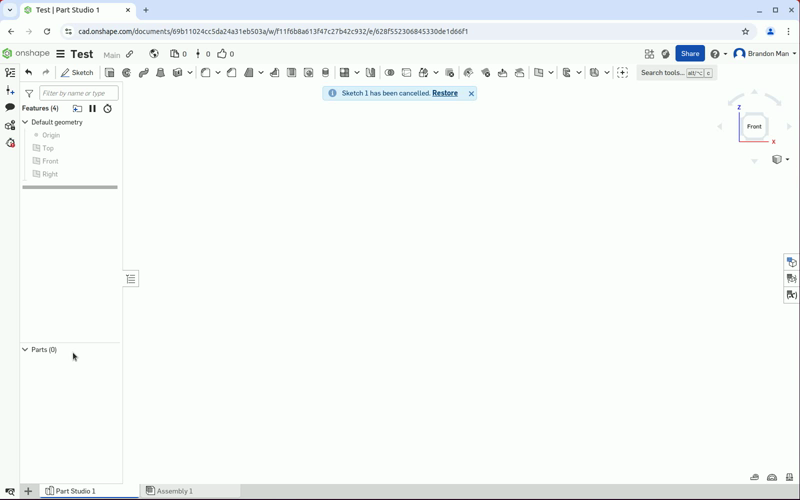
key(shift+s)
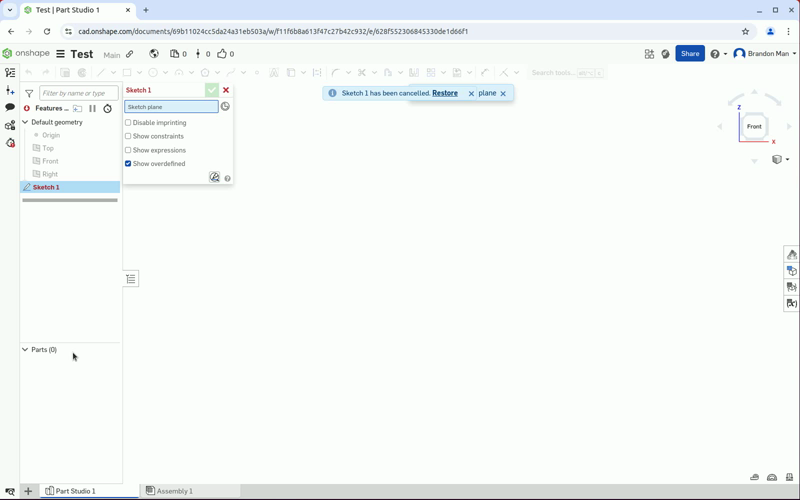
mouse_move(73, 163)
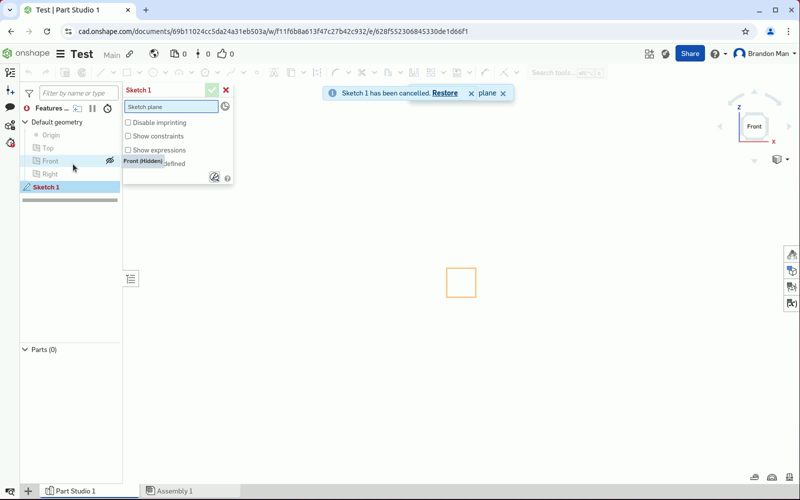
click(73, 163)
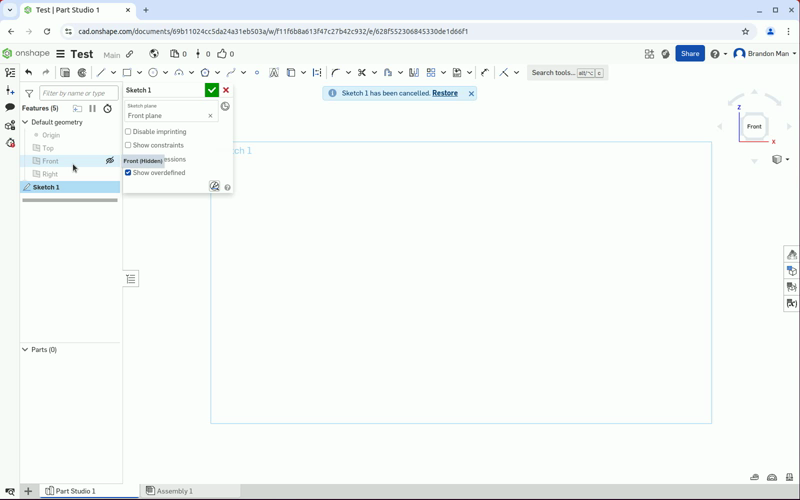
mouse_move(73, 352)
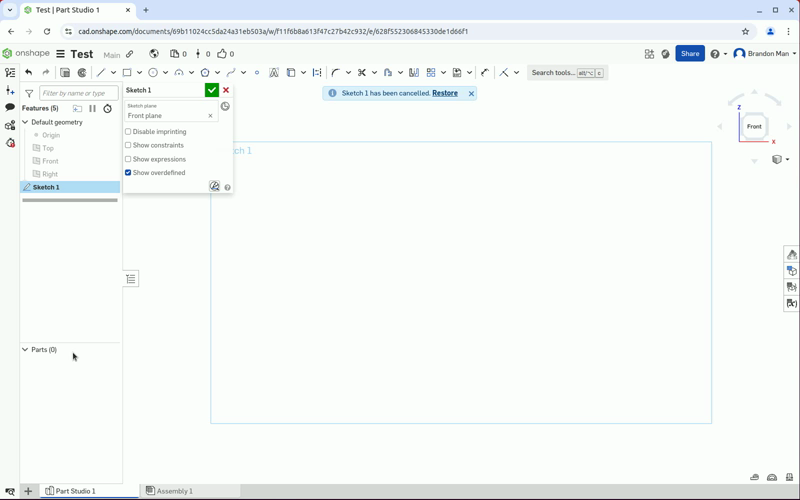
key(y)
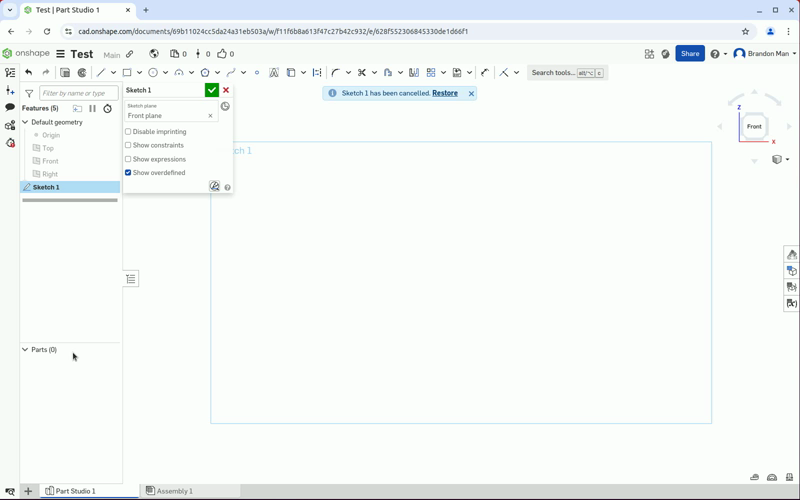
key(l)
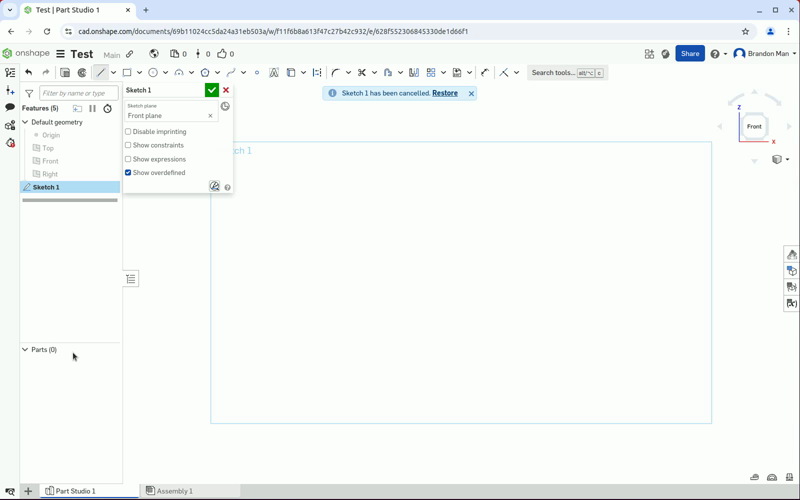
key_down(shift)
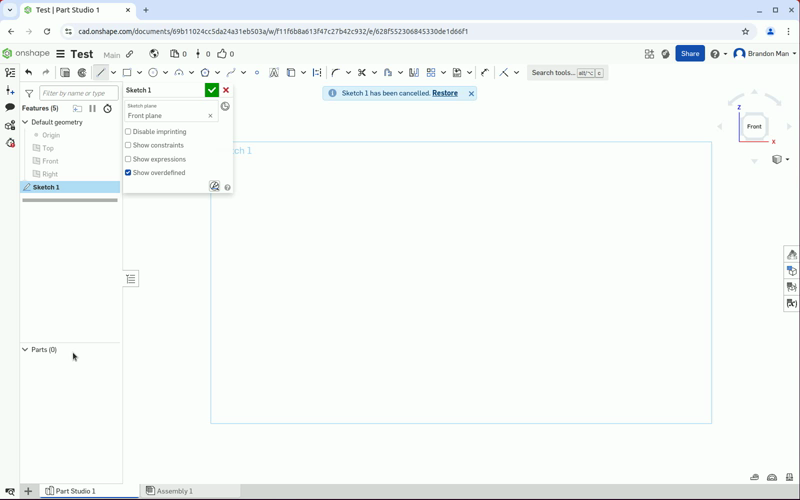
mouse_move(409, 334)
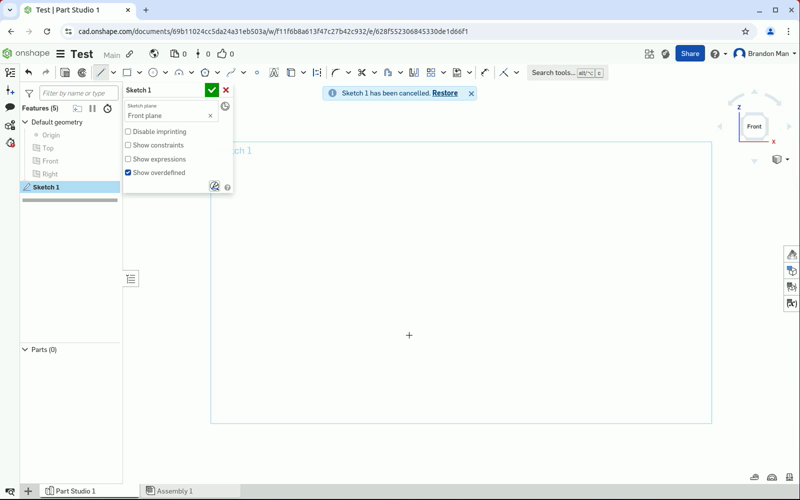
click(409, 334)
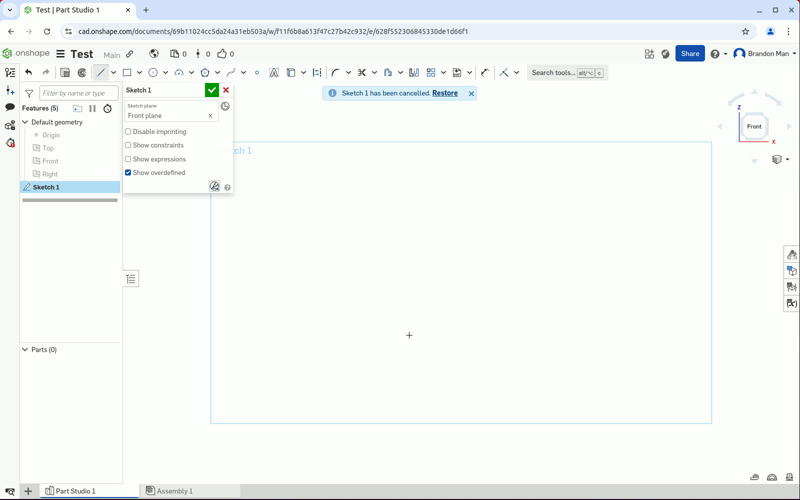
key_up(shift)
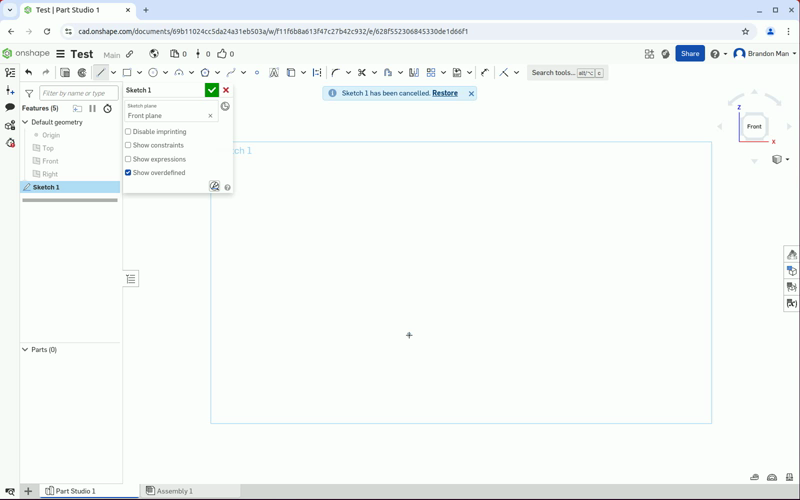
key_down(shift)
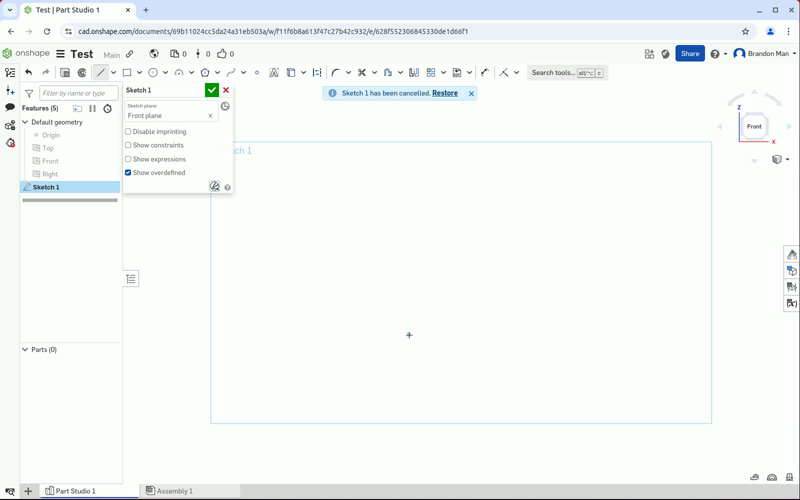
mouse_move(513, 334)
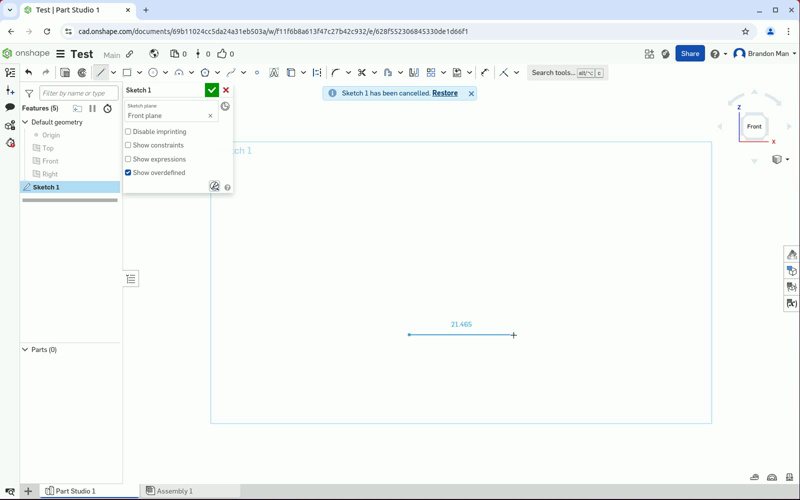
click(513, 334)
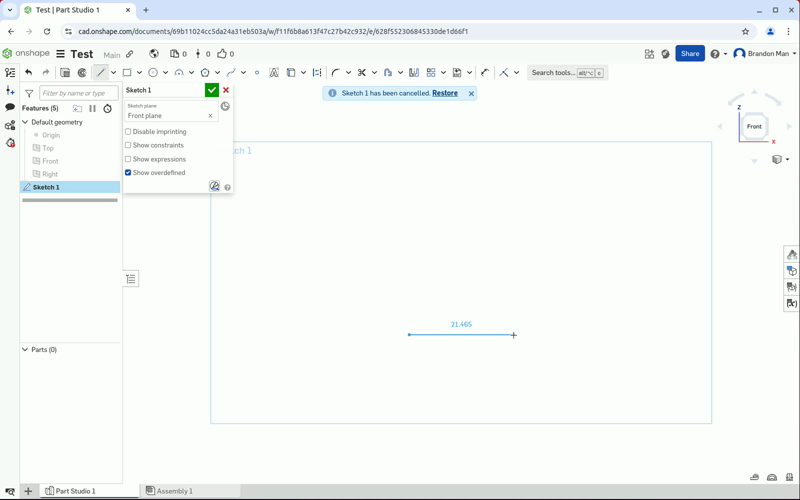
key_up(shift)
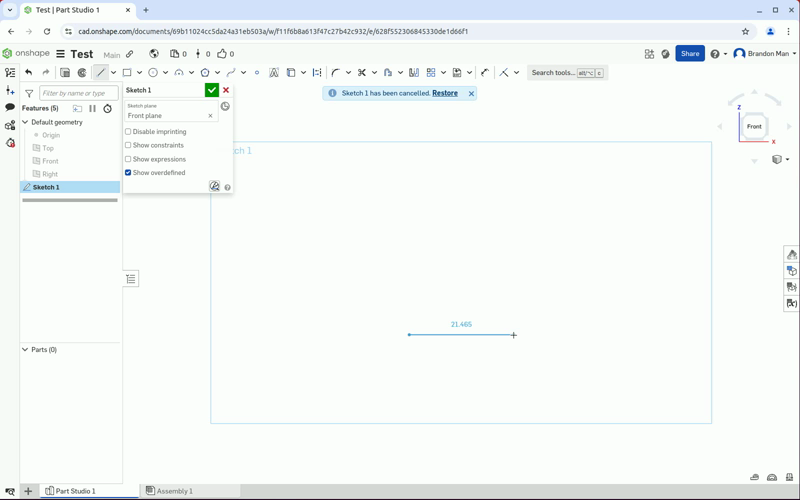
key_down(shift)
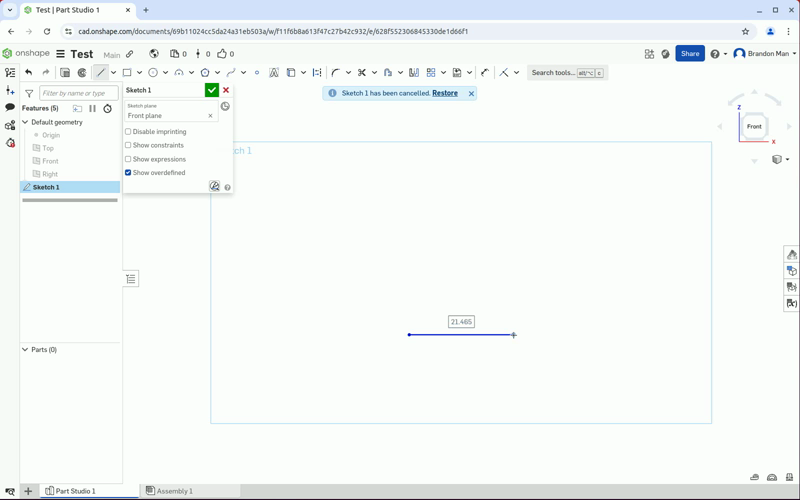
mouse_move(513, 230)
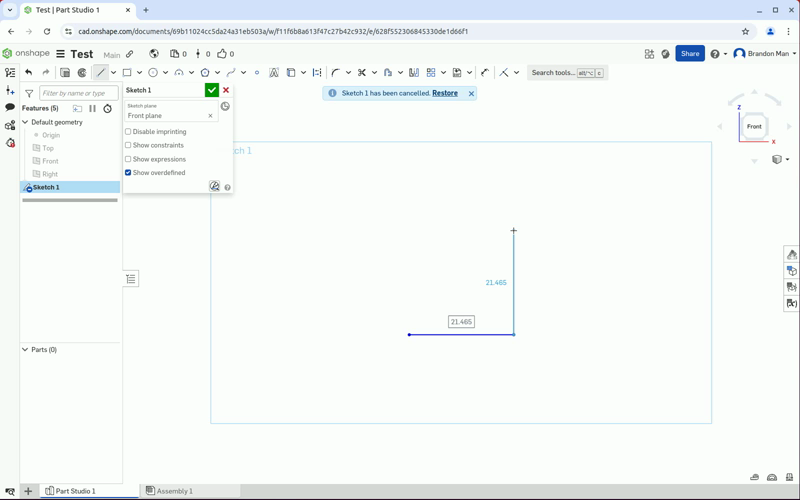
click(513, 230)
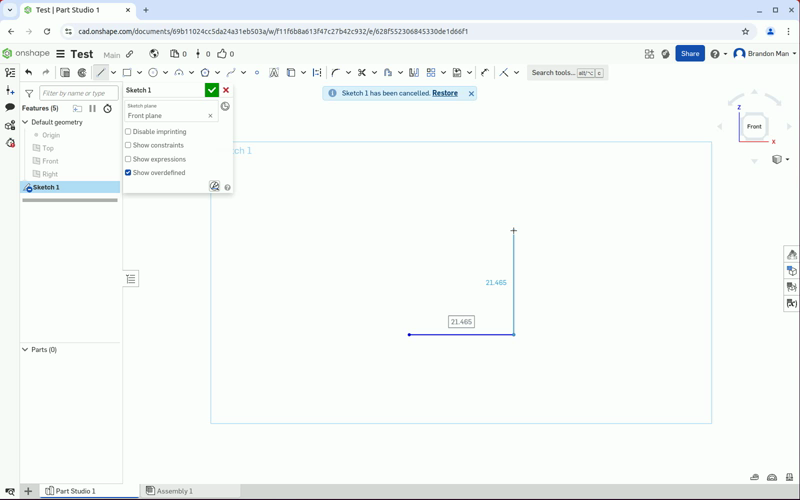
key_up(shift)
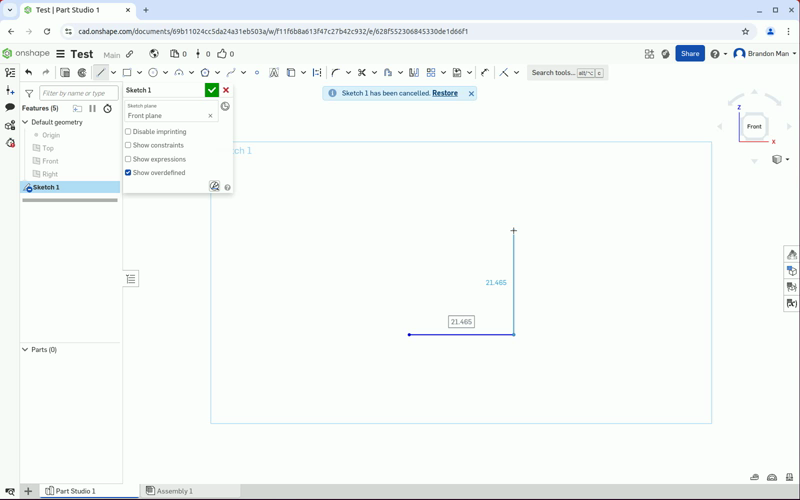
key_down(shift)
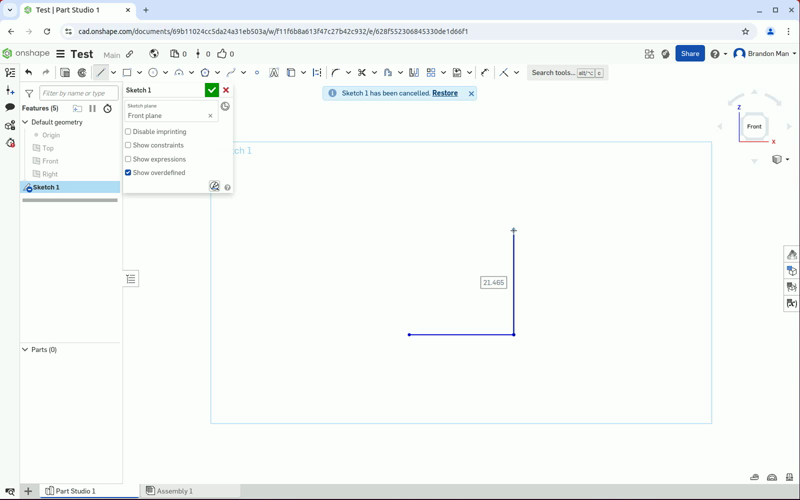
mouse_move(409, 230)
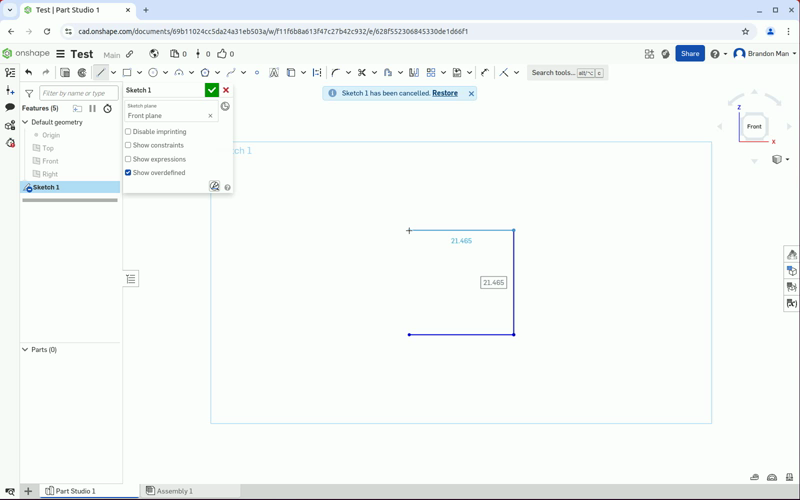
click(409, 230)
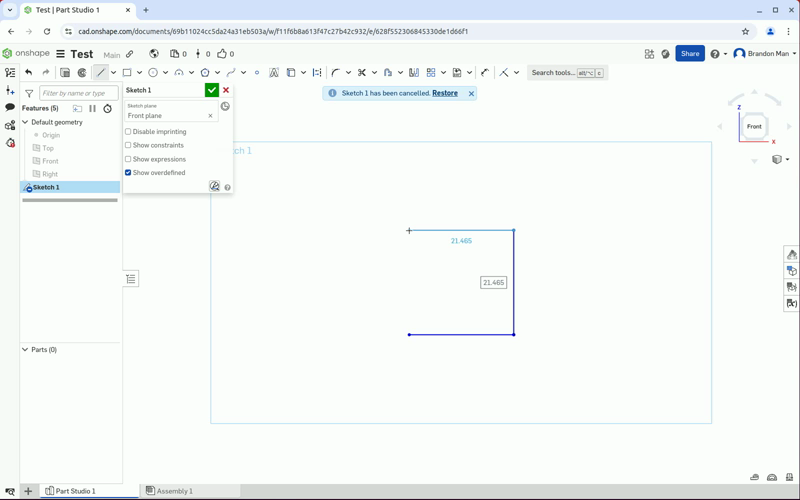
key_up(shift)
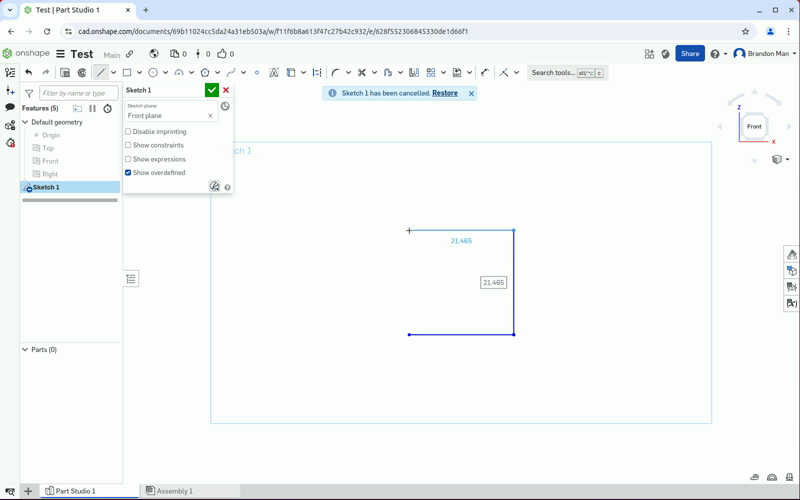
key_down(shift)
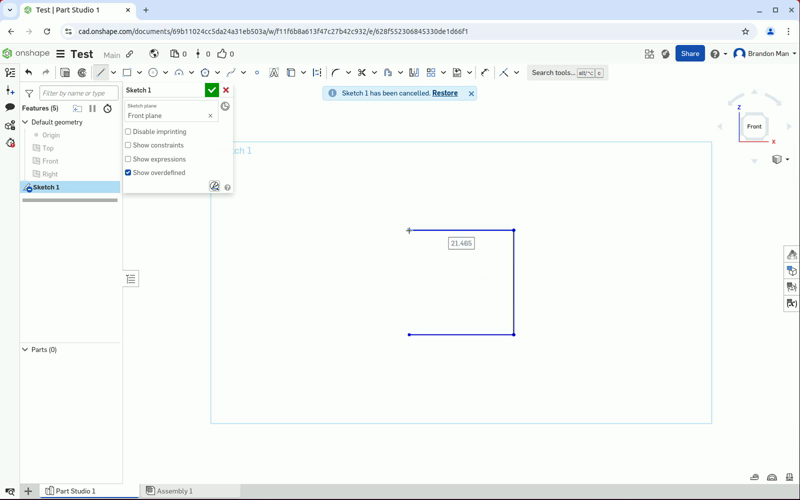
mouse_move(409, 334)
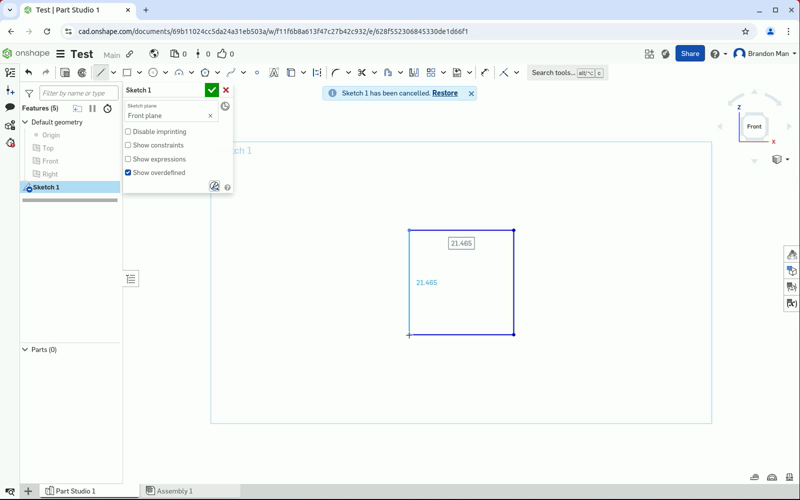
key_up(shift)
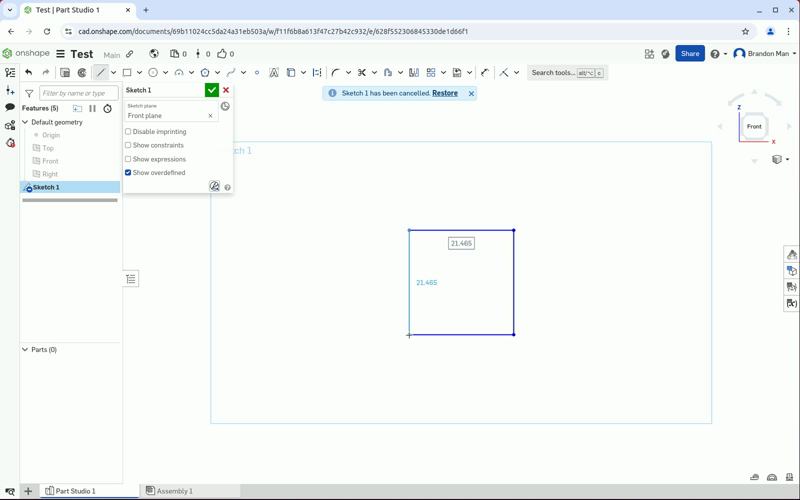
click(409, 334)
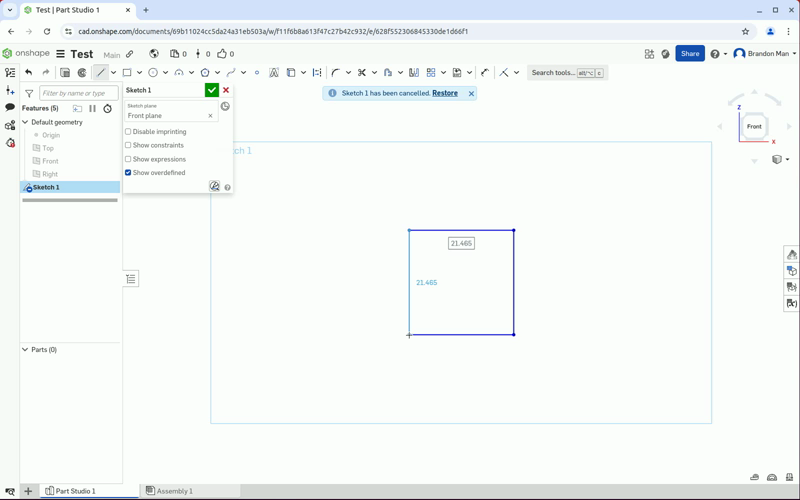
key(esc)
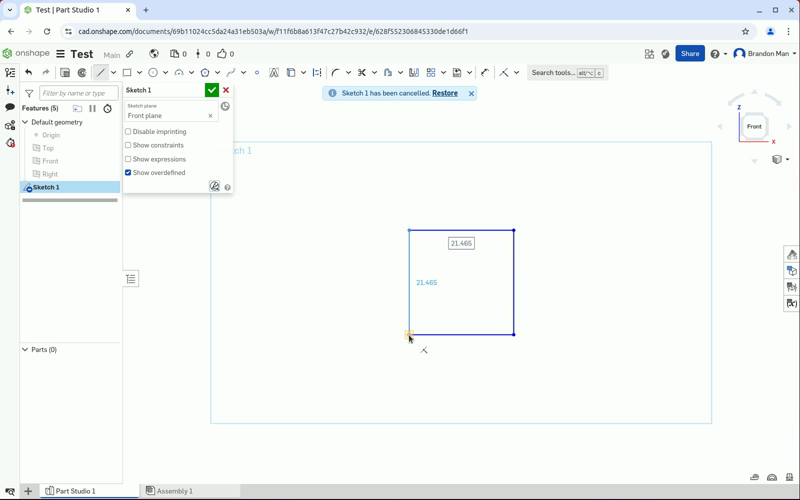
mouse_move(416, 260)
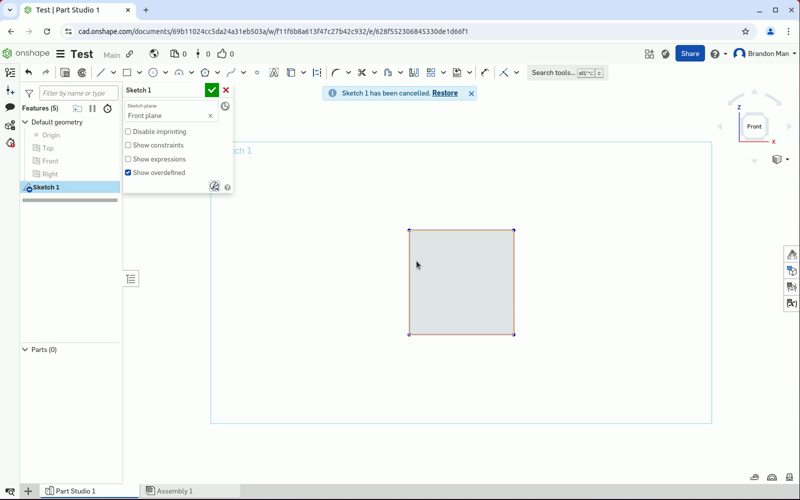
click(416, 260)
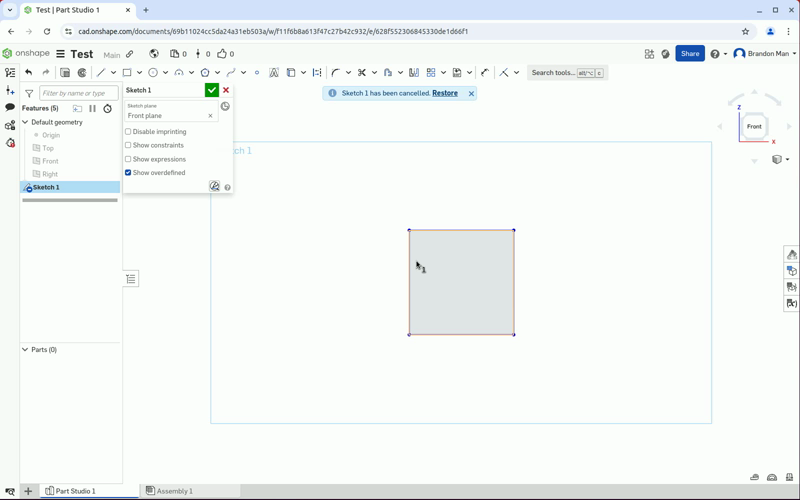
mouse_move(73, 352)
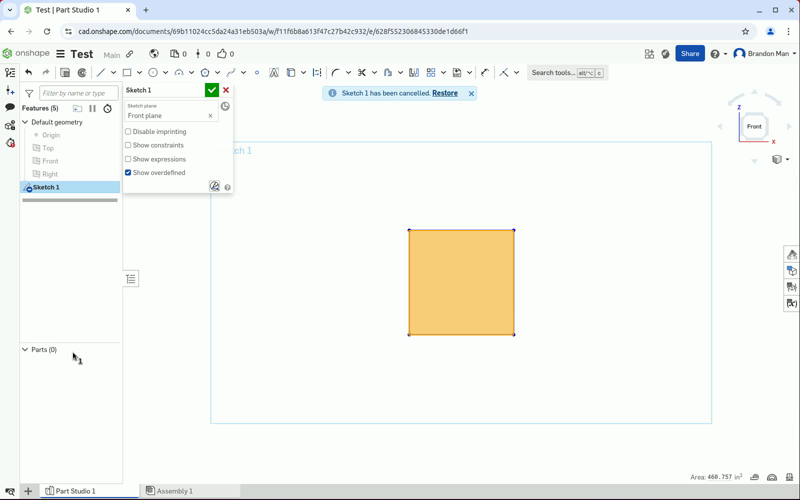
key(shift+y)
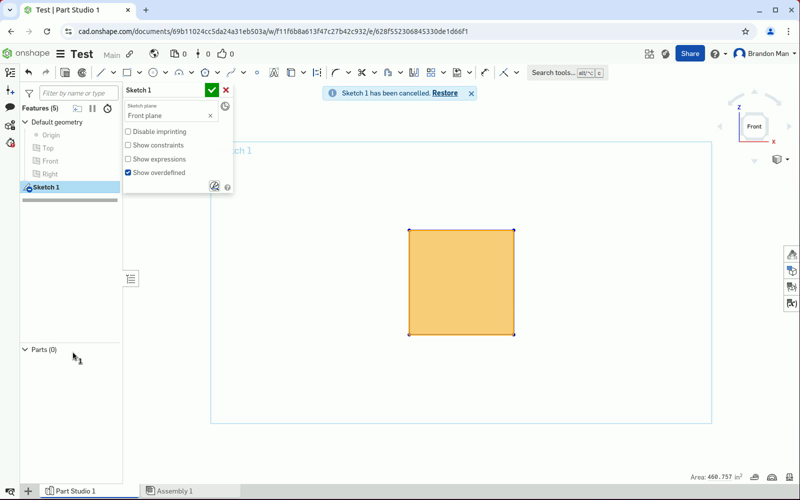
key(shift+e)
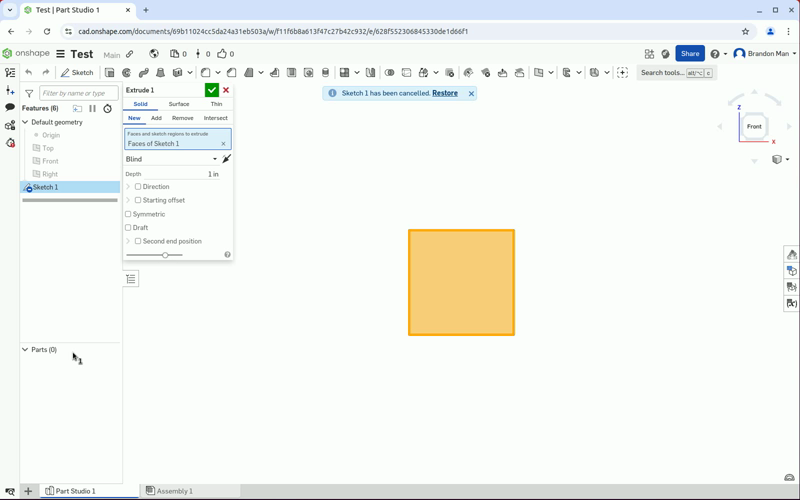
mouse_move(143, 106)
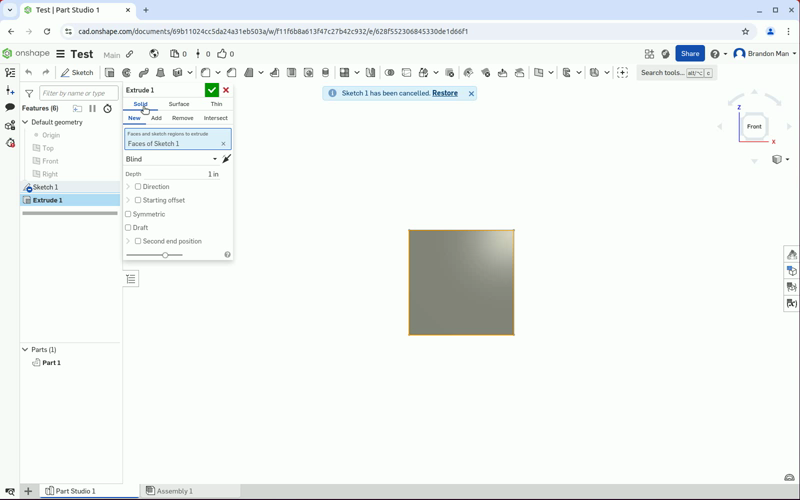
click(143, 106)
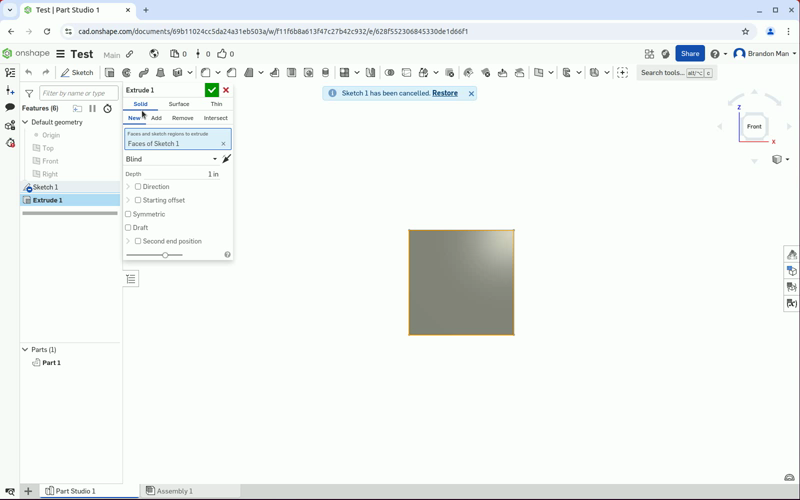
mouse_move(137, 120)
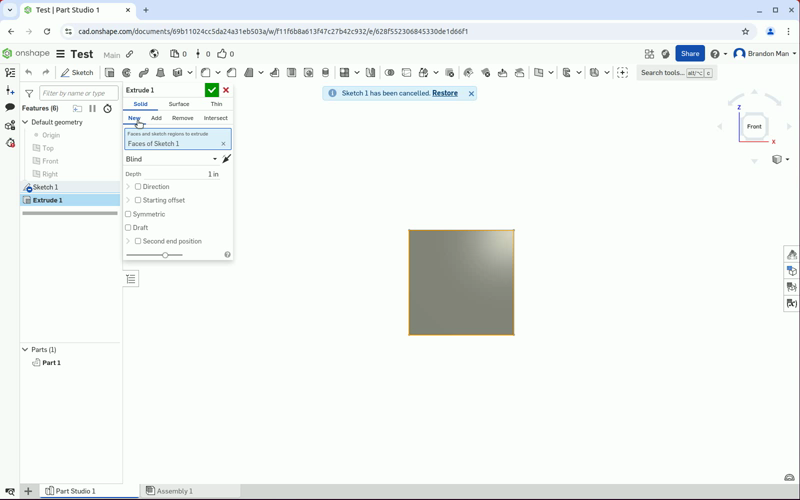
click(137, 120)
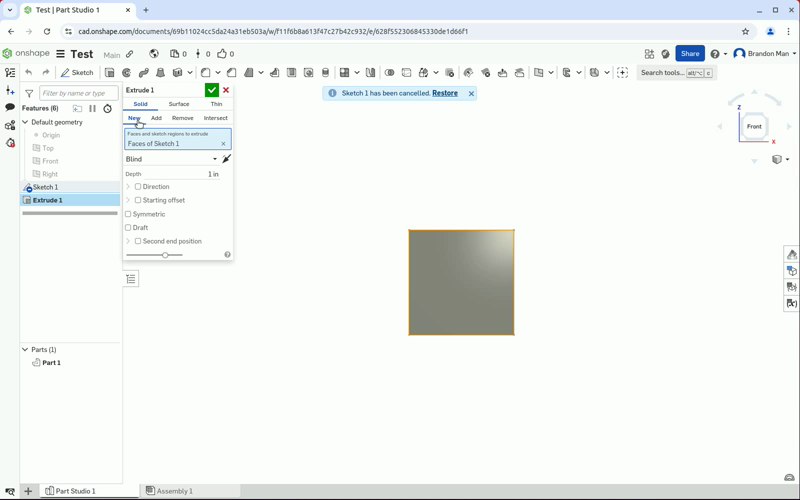
key(tab, 4)
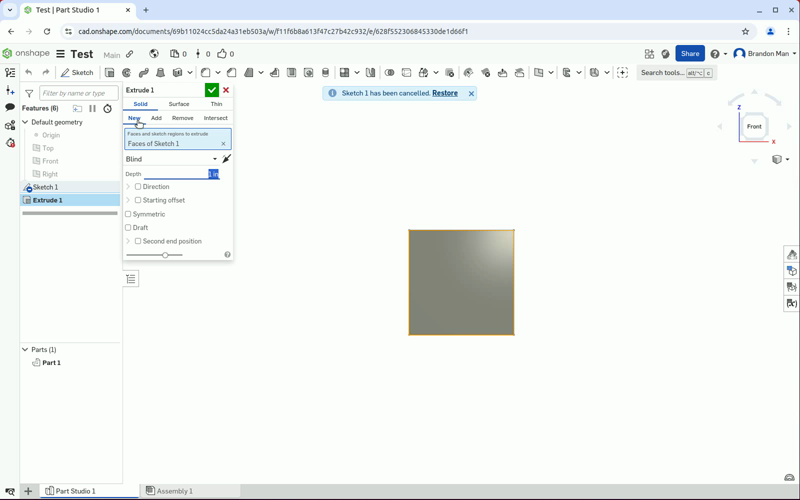
text(23.108)
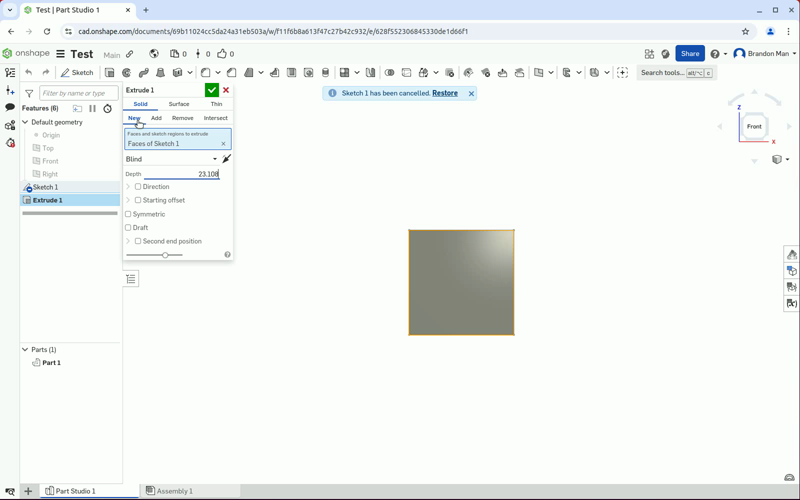
key(enter)
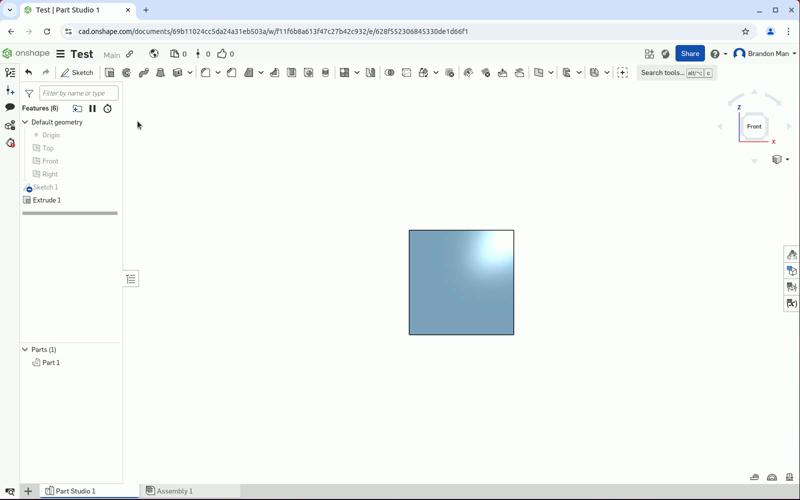
key(shift+h)
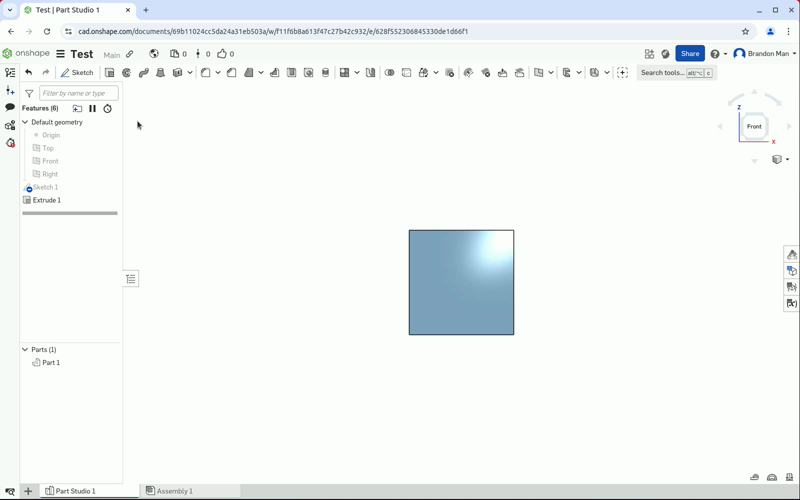
key(shift+h)
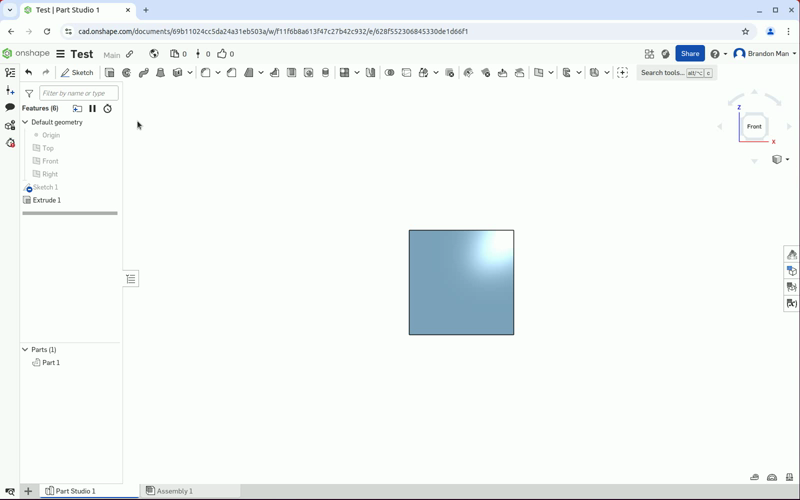
mouse_move(73, 189)
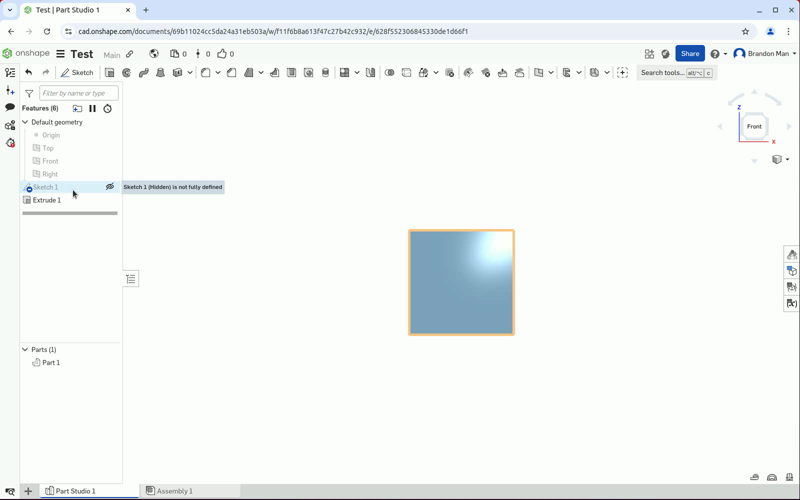
click(73, 189)
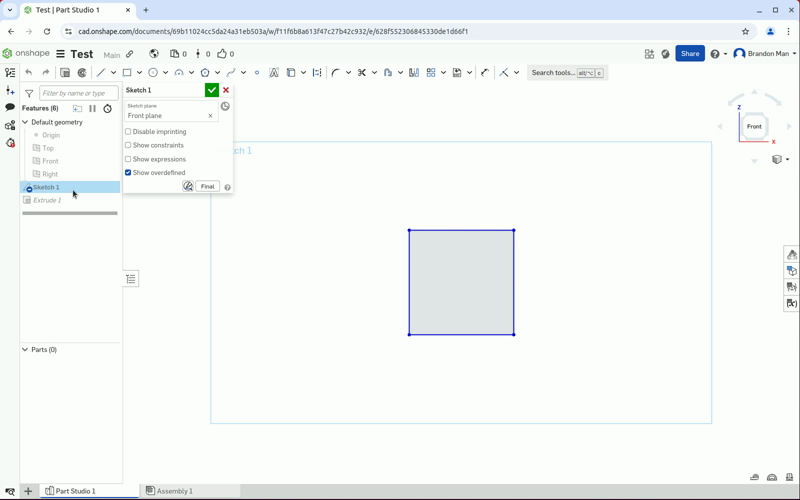
mouse_move(229, 92)
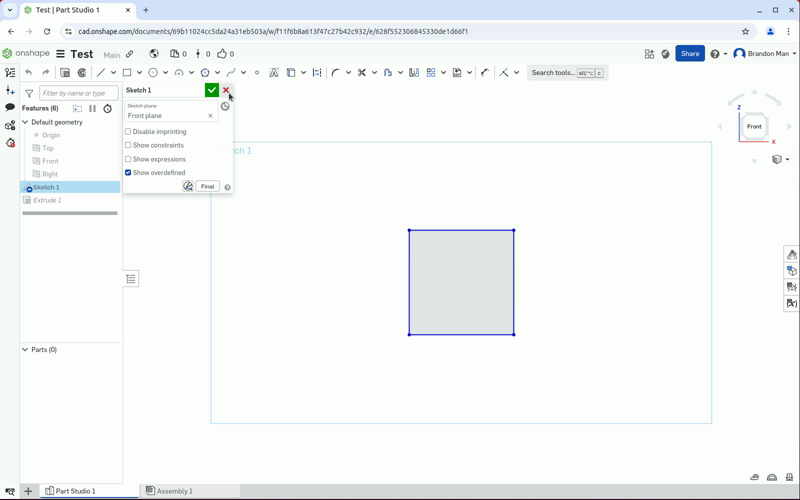
click(229, 92)
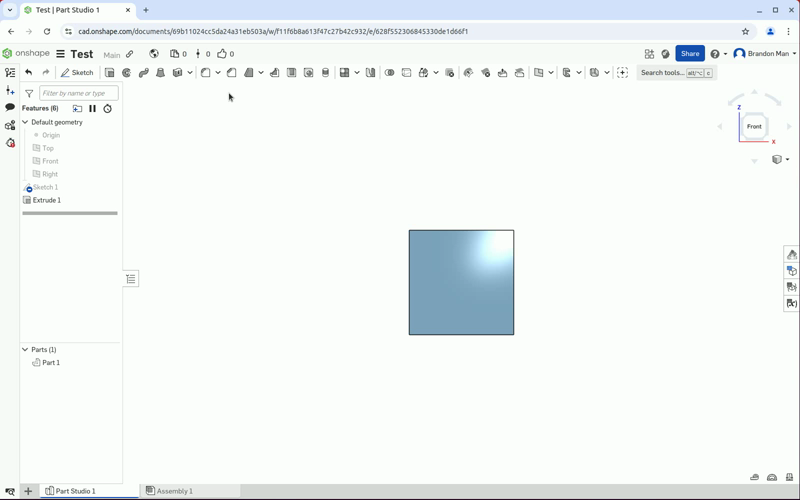
mouse_move(541, 75)
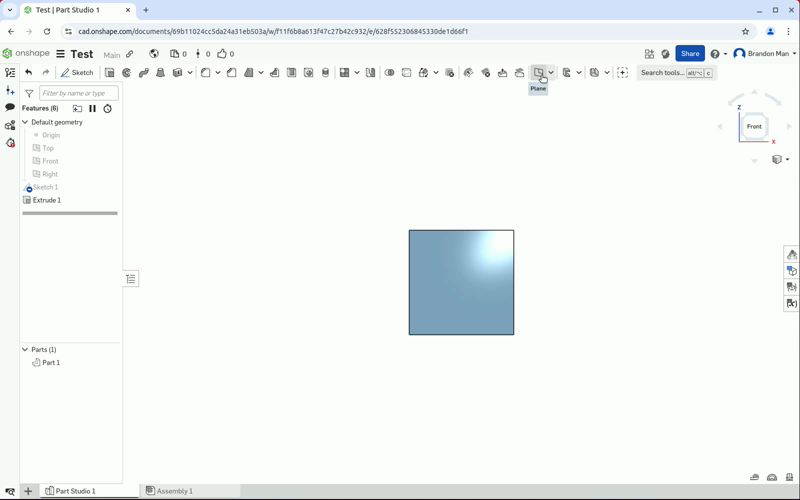
click(541, 75)
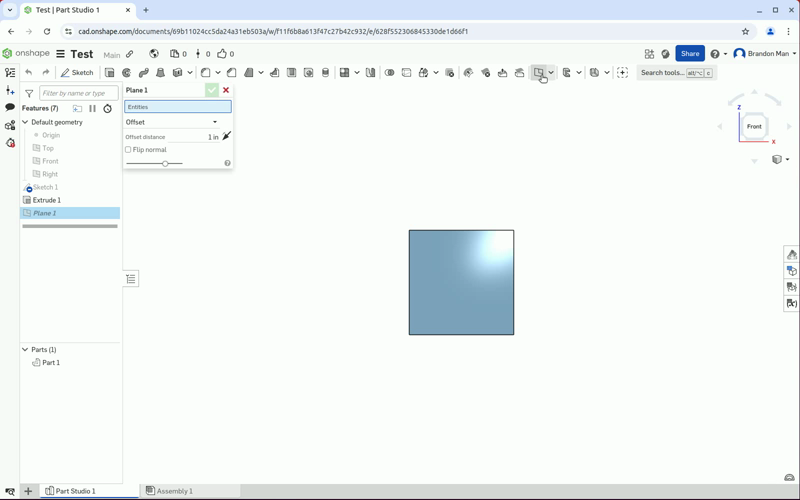
mouse_move(73, 163)
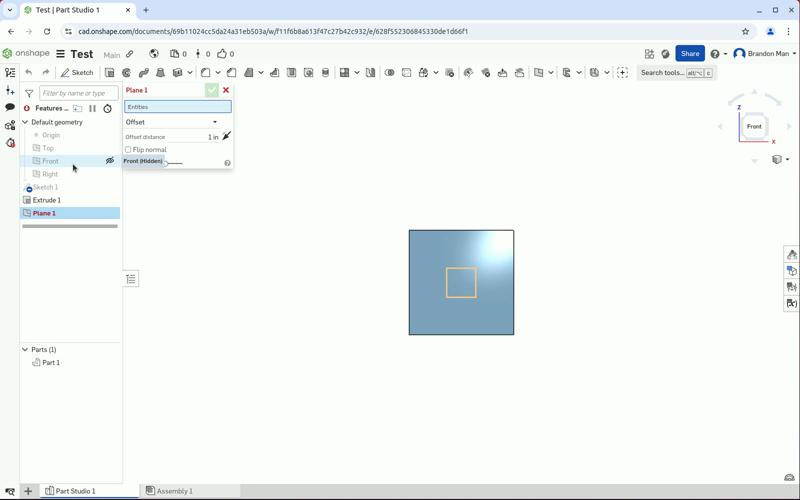
click(73, 163)
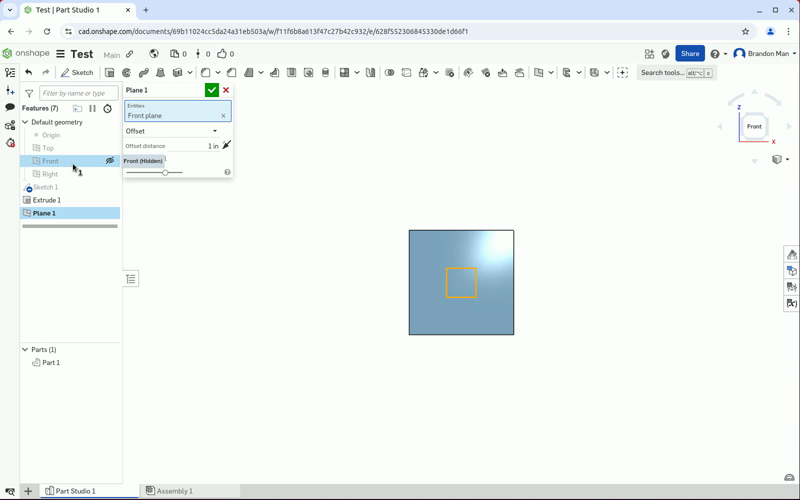
key(tab, 2)
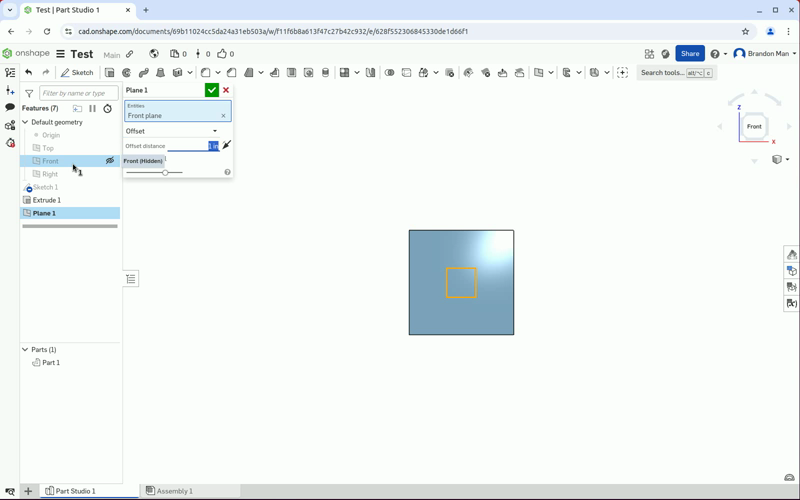
text(23.108)
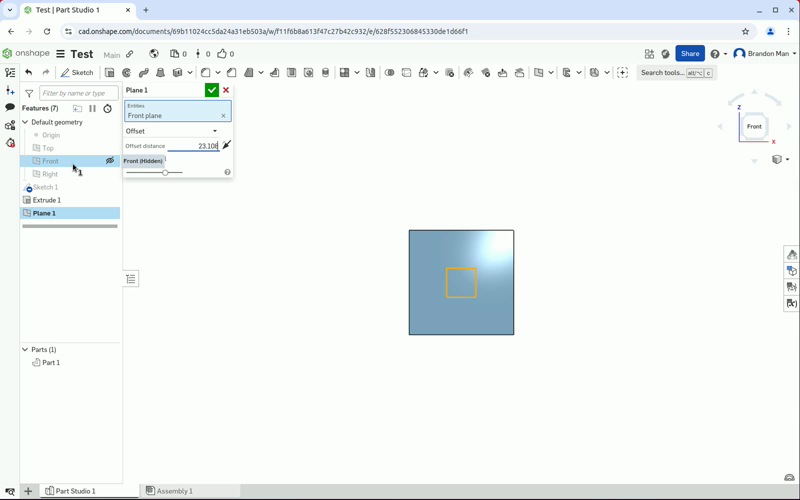
key(enter, 2)
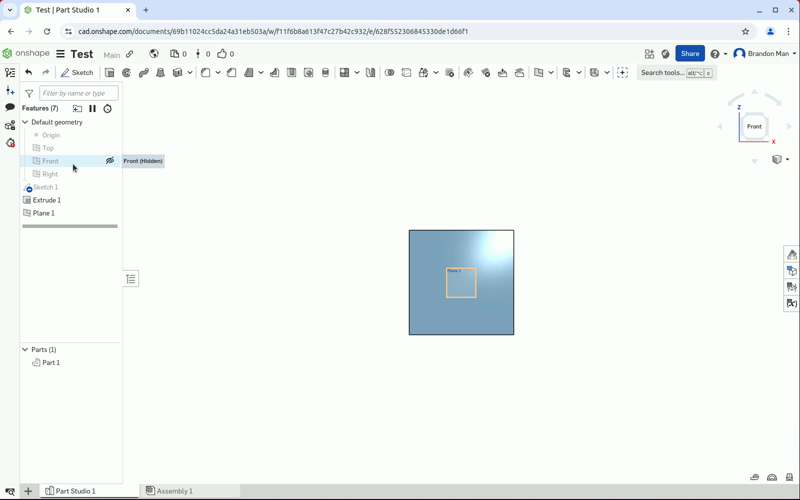
key(shift+s)
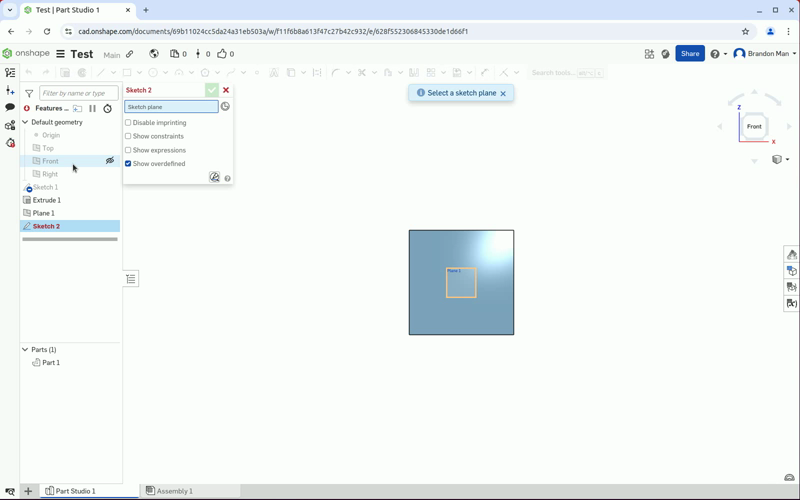
mouse_move(73, 215)
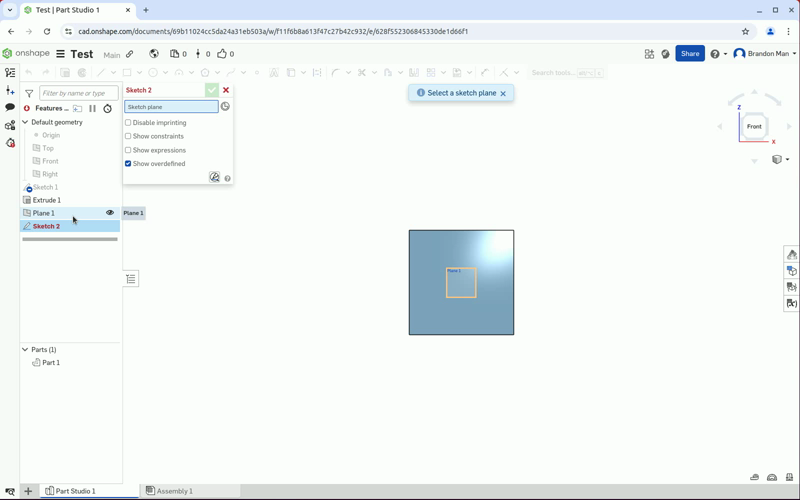
click(73, 215)
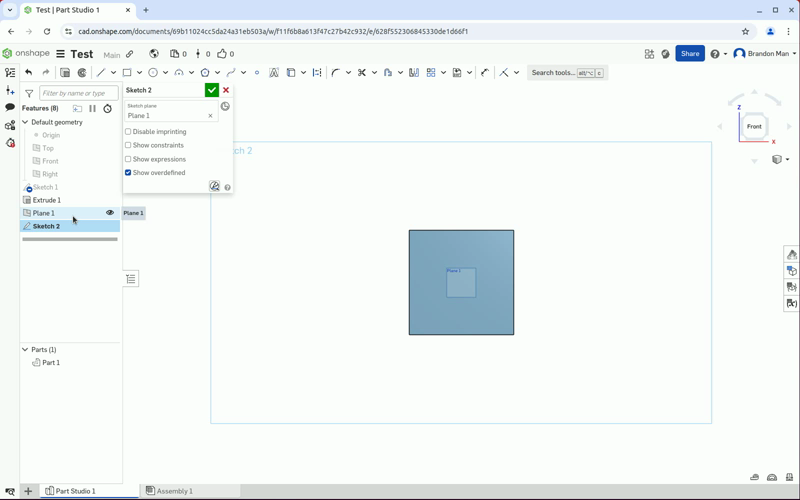
mouse_move(73, 352)
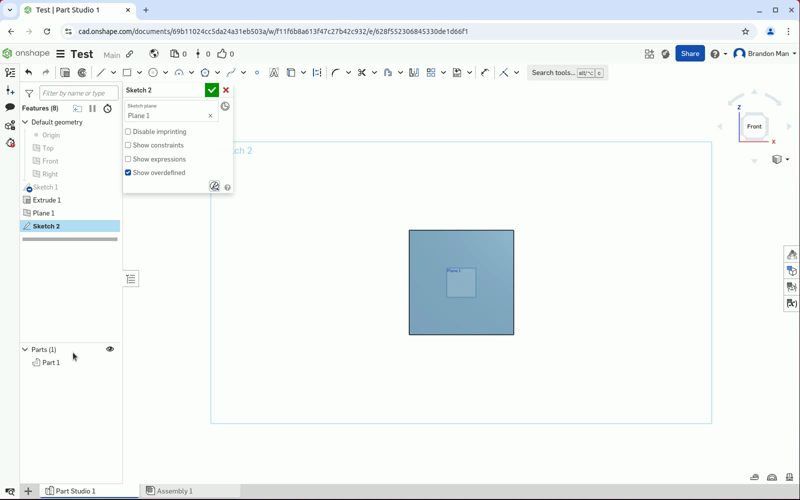
key(y)
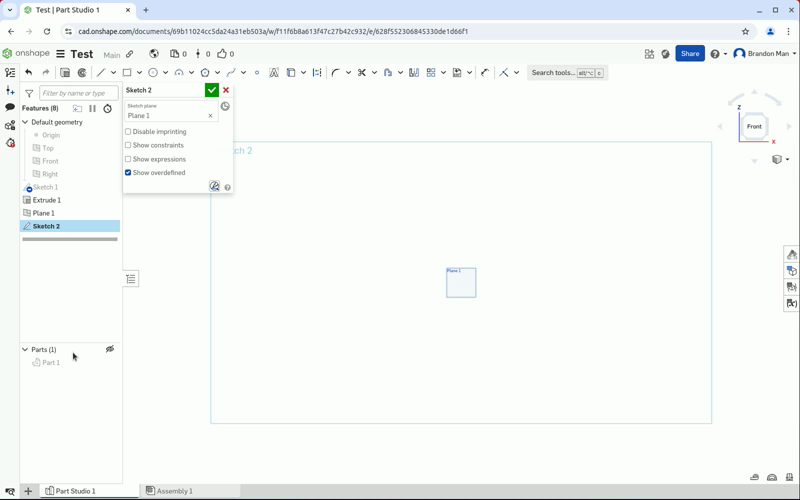
key(c)
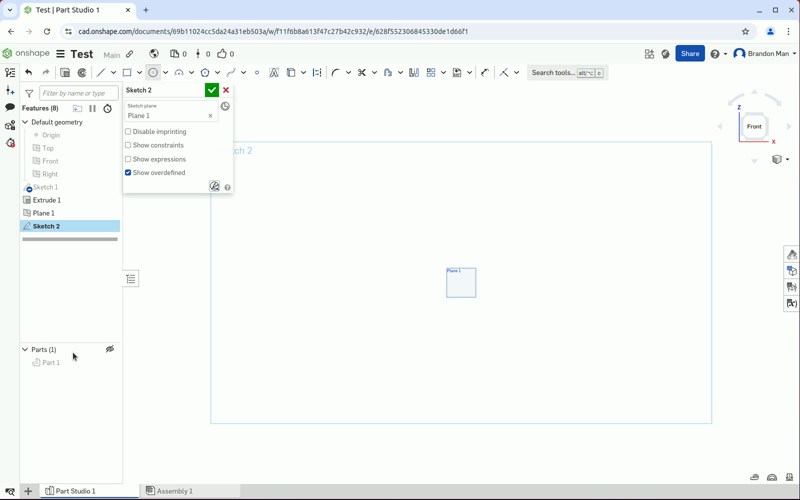
key_down(shift)
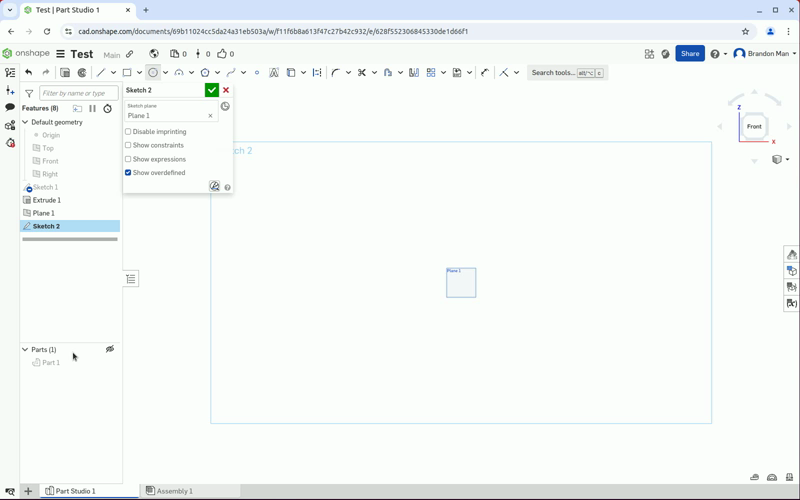
mouse_move(460, 282)
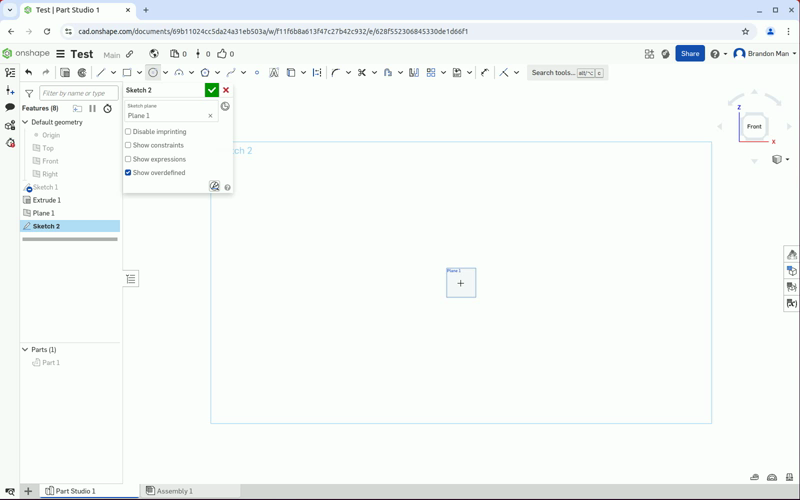
click(460, 282)
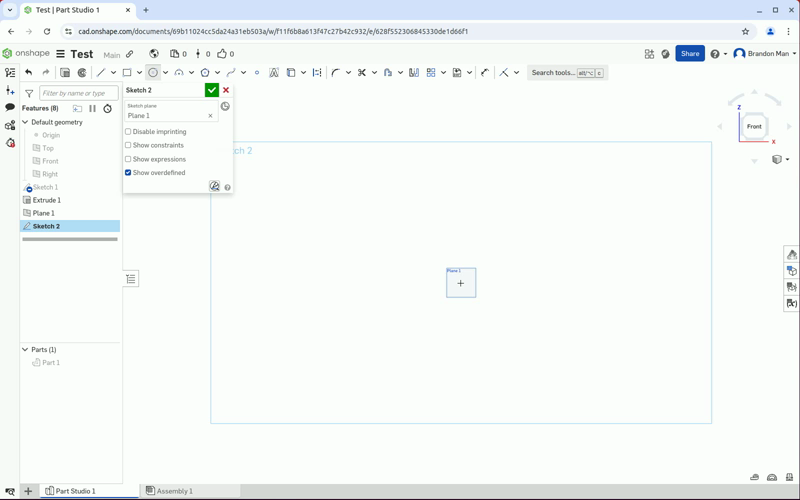
key_up(shift)
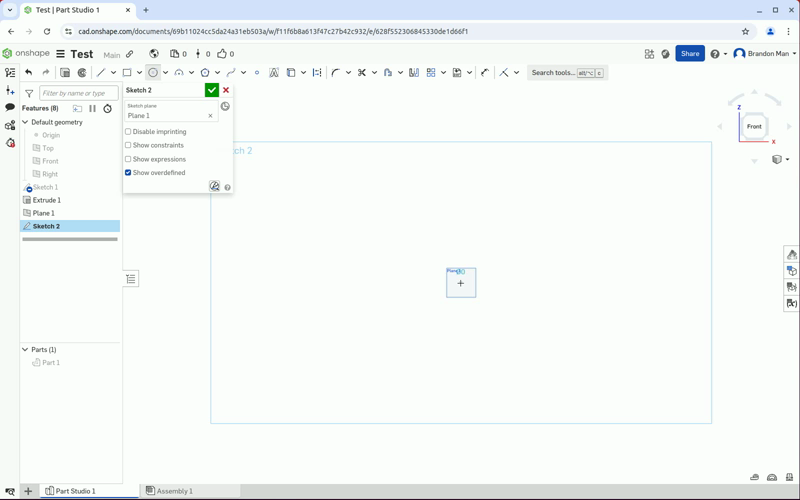
mouse_move(495, 282)
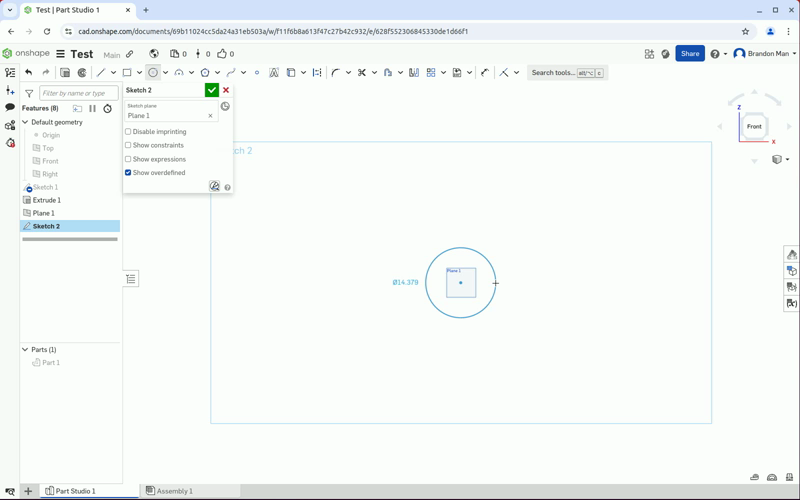
click(495, 282)
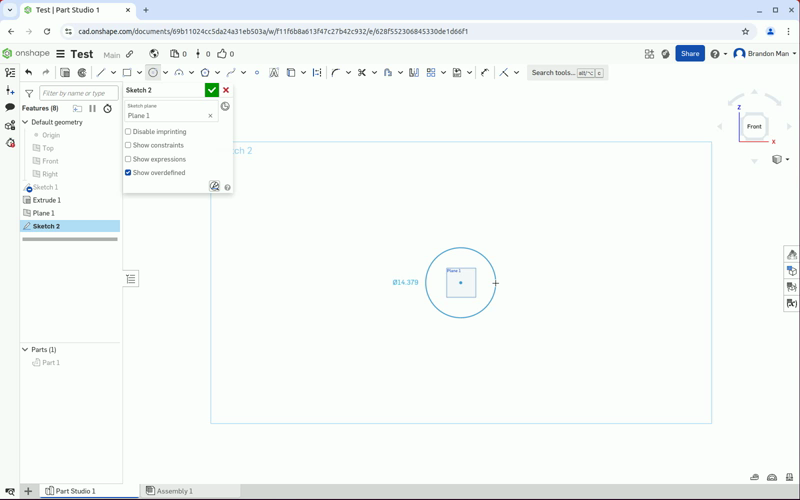
key(esc)
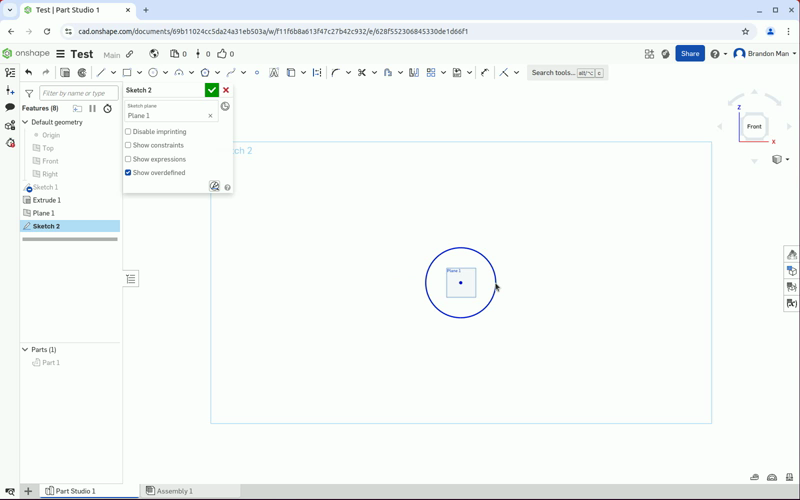
mouse_move(465, 253)
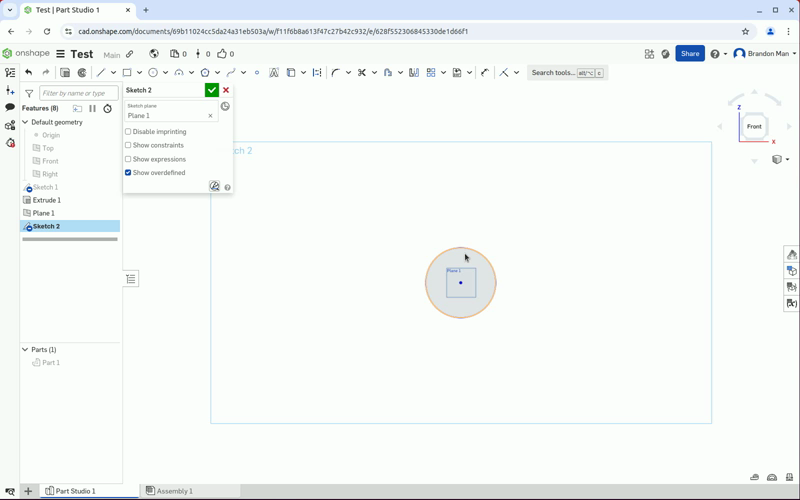
click(465, 253)
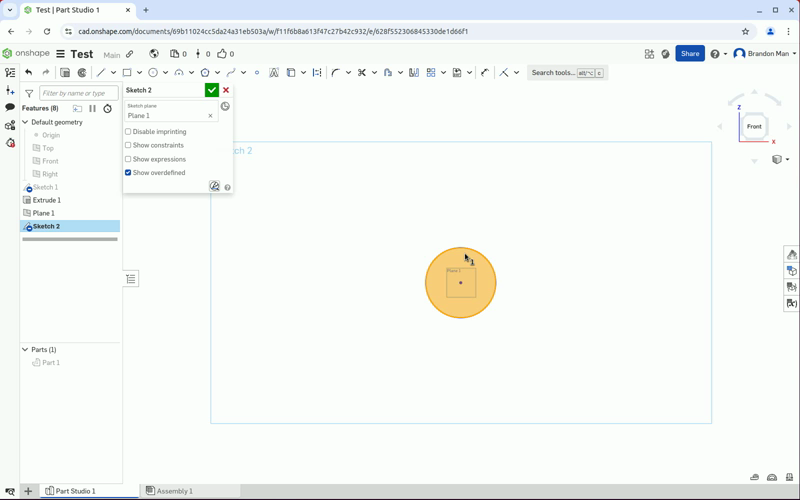
mouse_move(73, 352)
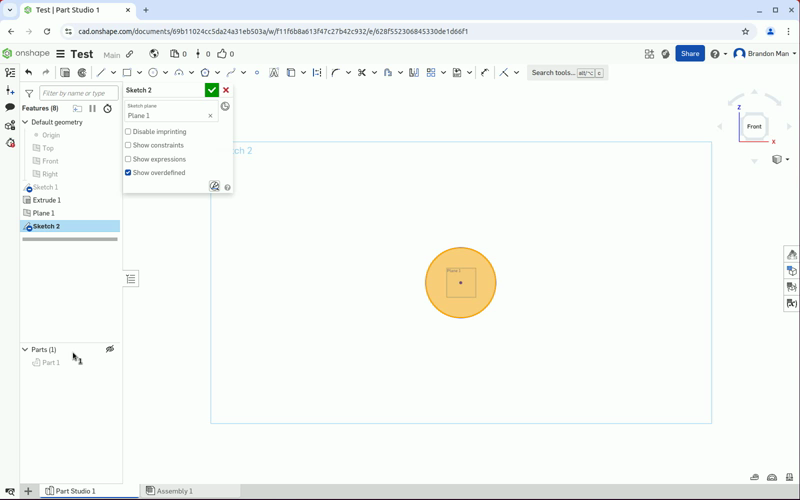
key(shift+y)
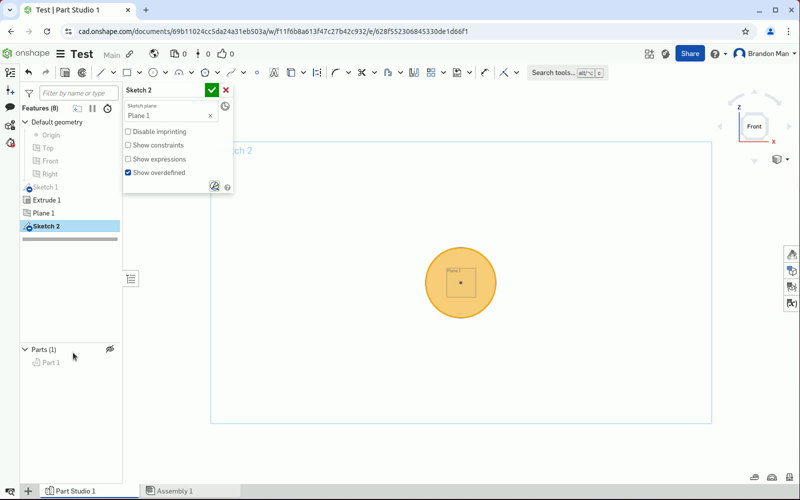
key(shift+e)
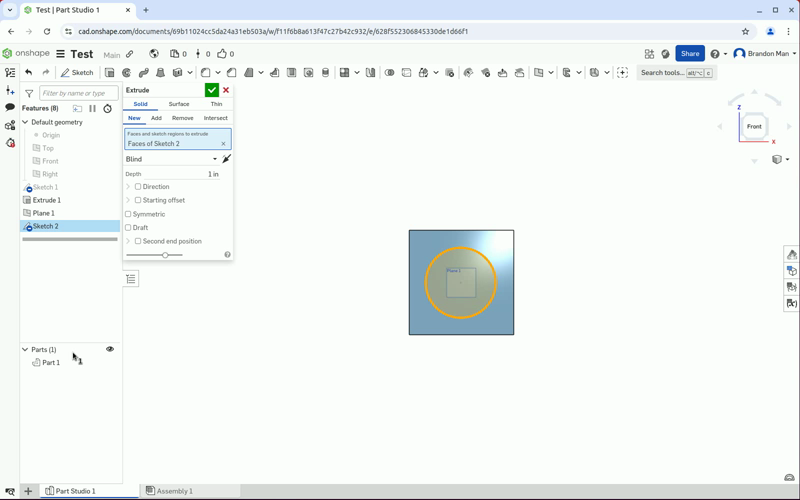
mouse_move(143, 106)
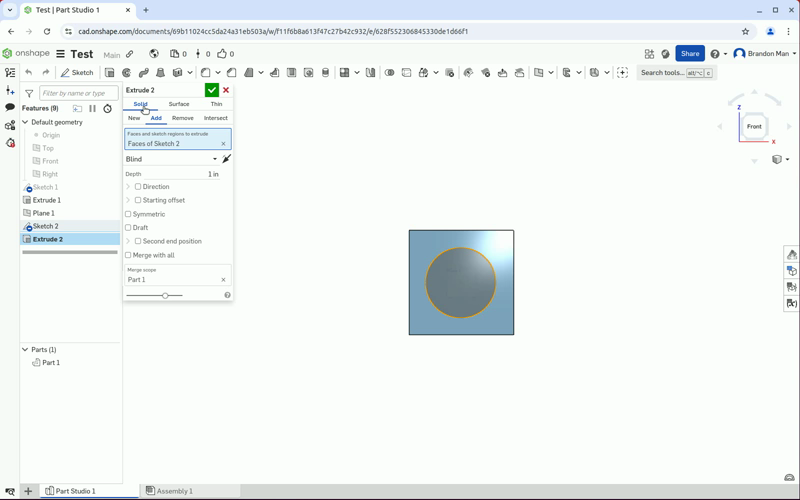
click(143, 106)
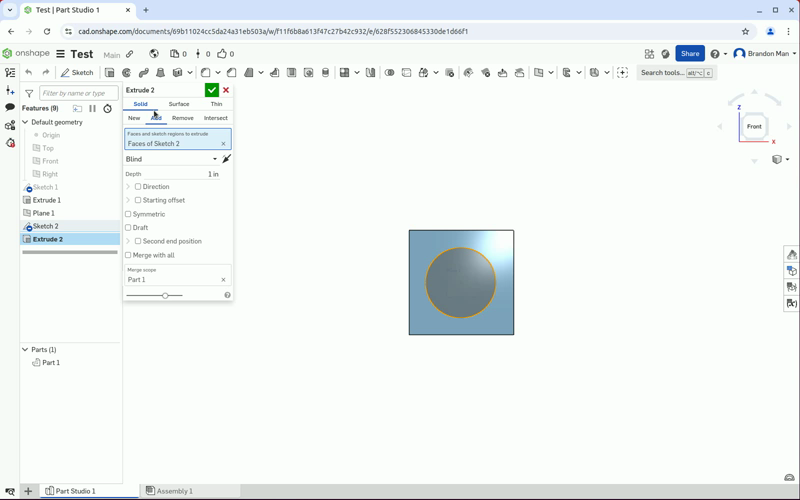
mouse_move(186, 120)
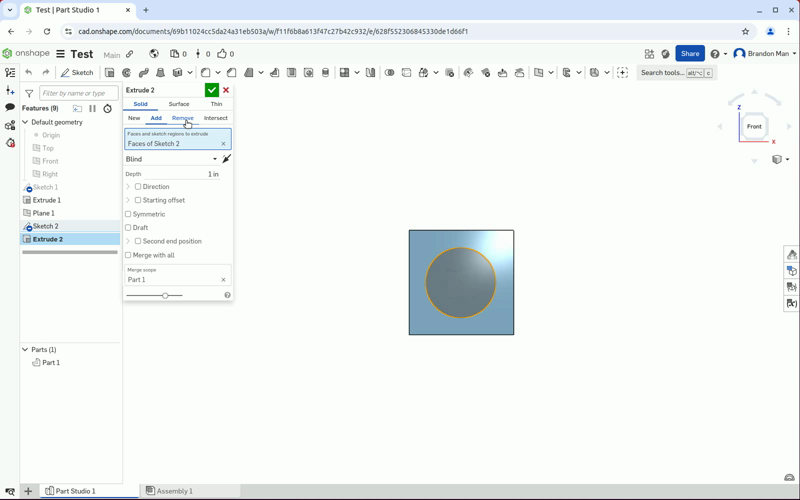
click(186, 120)
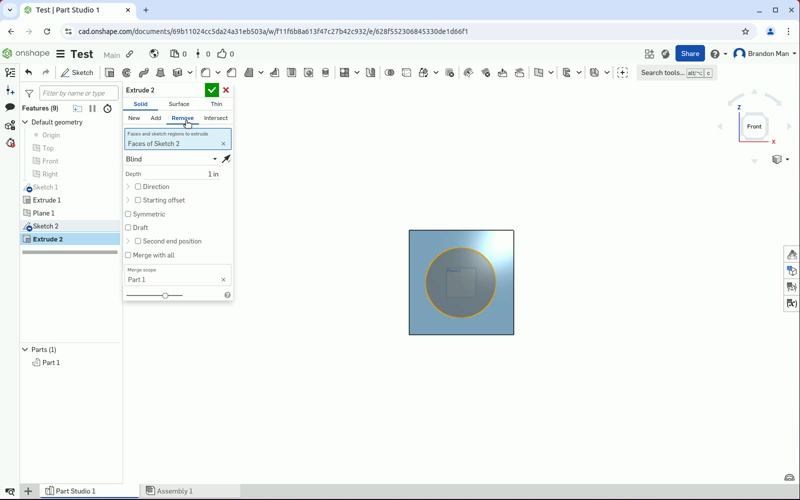
key(tab, 4)
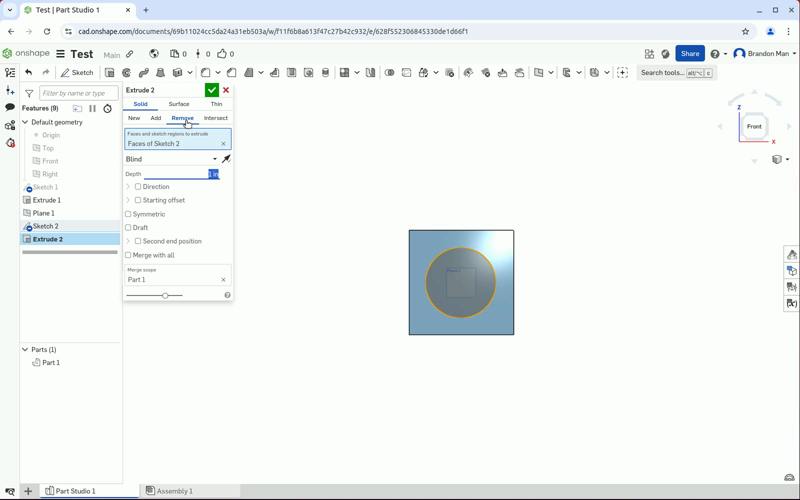
text(10.591)
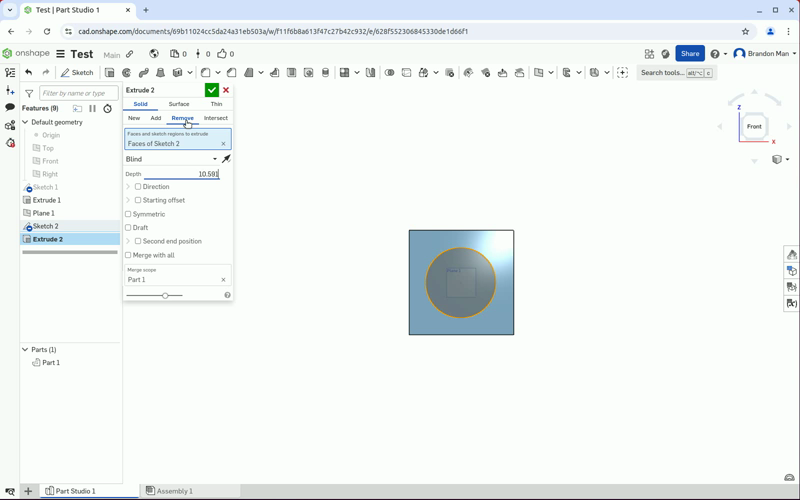
key(tab, 6)
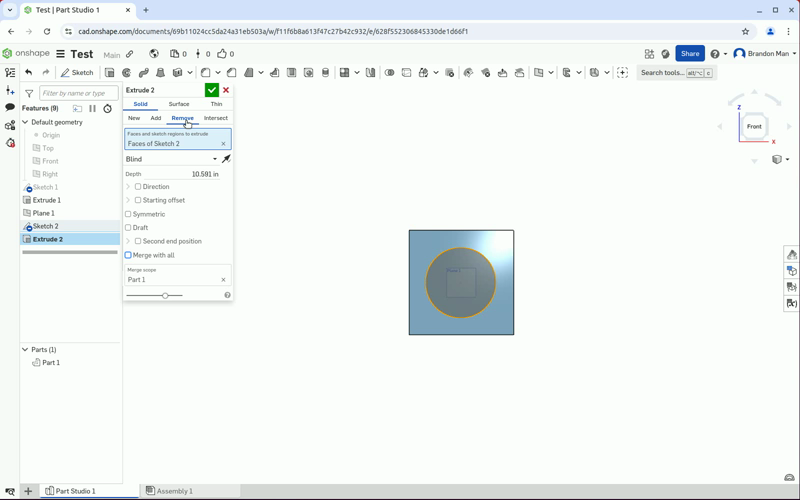
key(space)
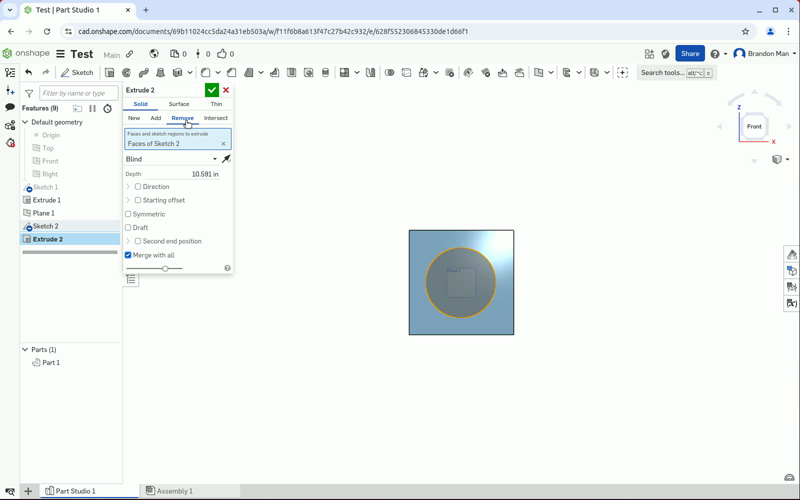
key(enter)
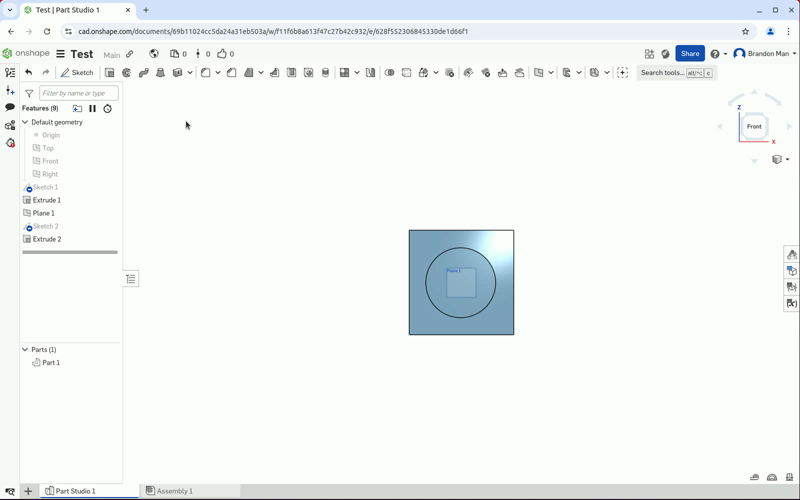
key(shift+h)
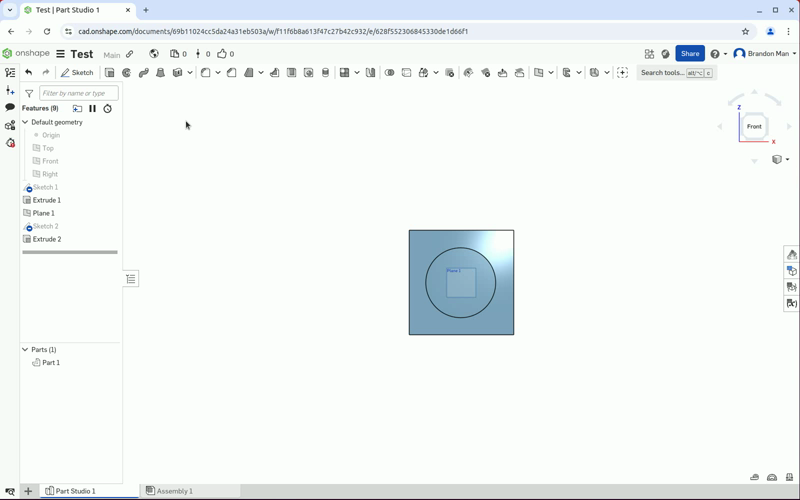
key(shift+h)
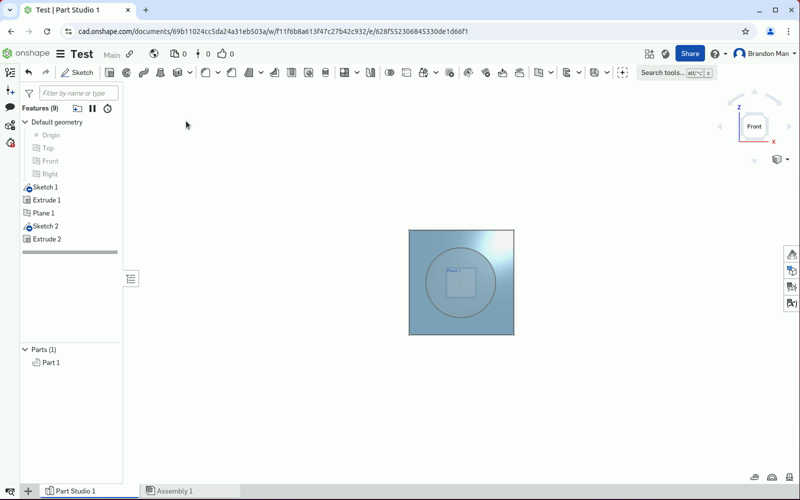
key(shift+7)
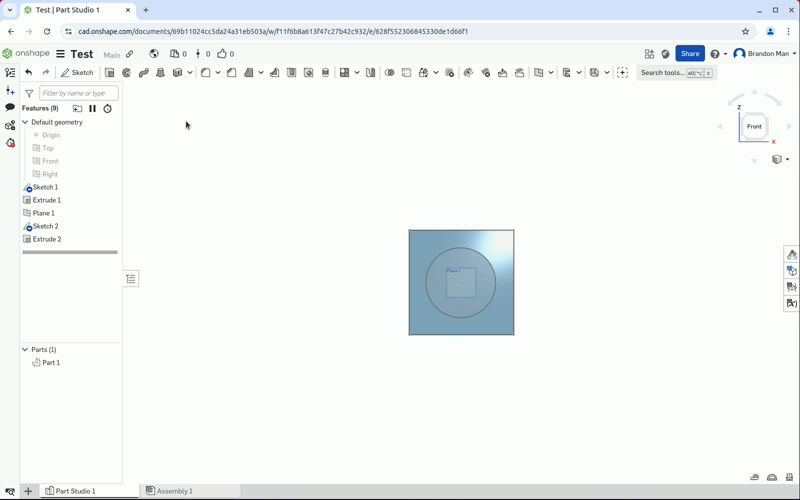
key(left, 2)
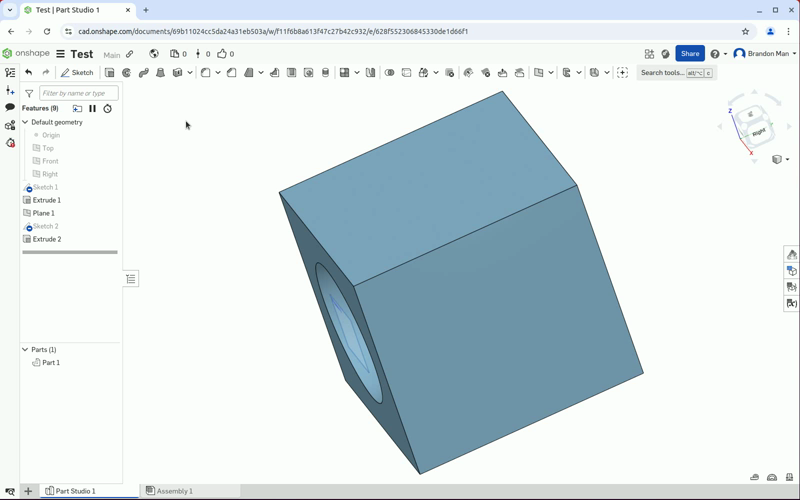
key(down, 2)
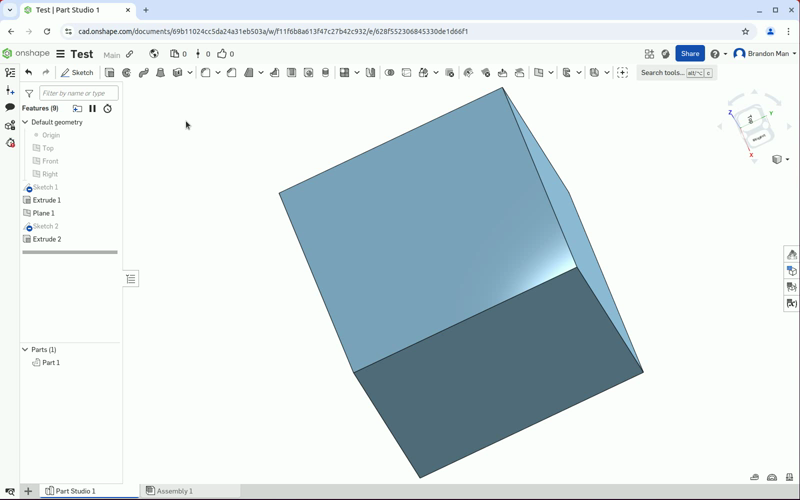
key(up, 2)
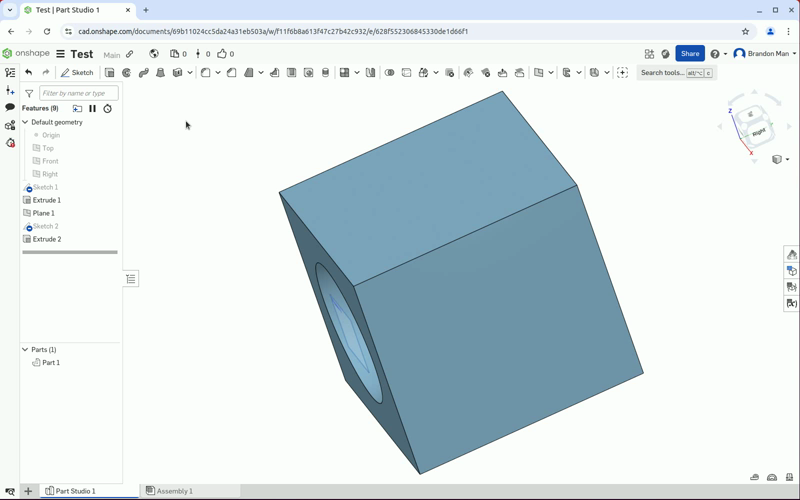
key(right, 2)
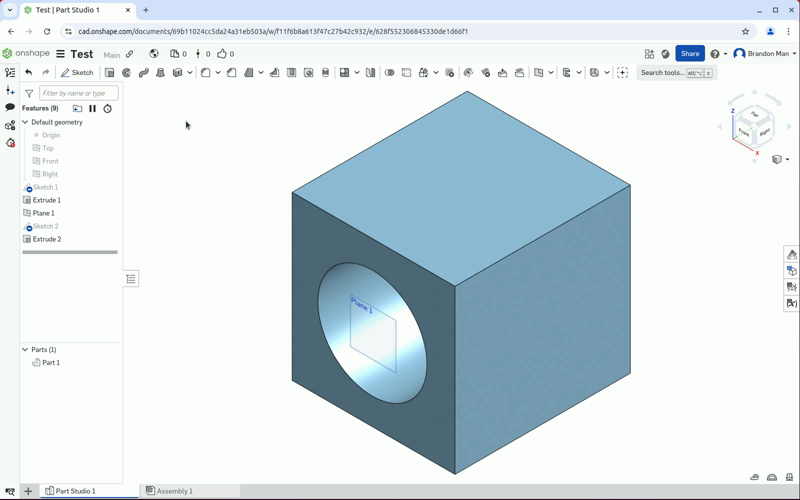
mouse_move(73, 189)
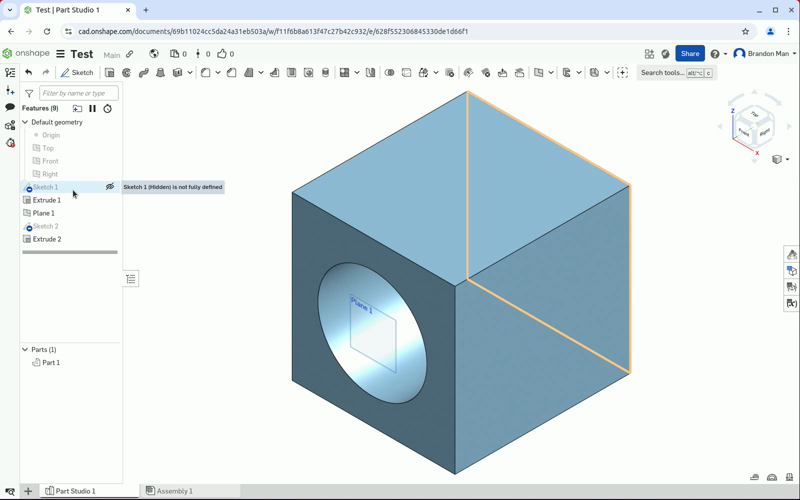
click(73, 189)